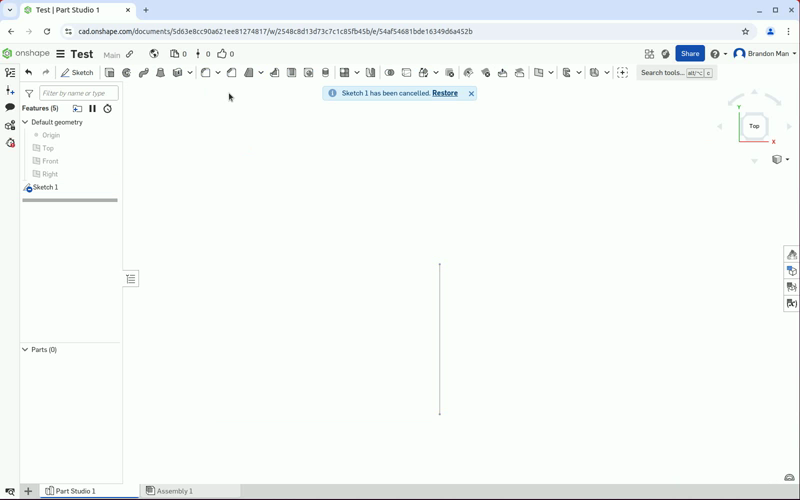
key(shift+h)
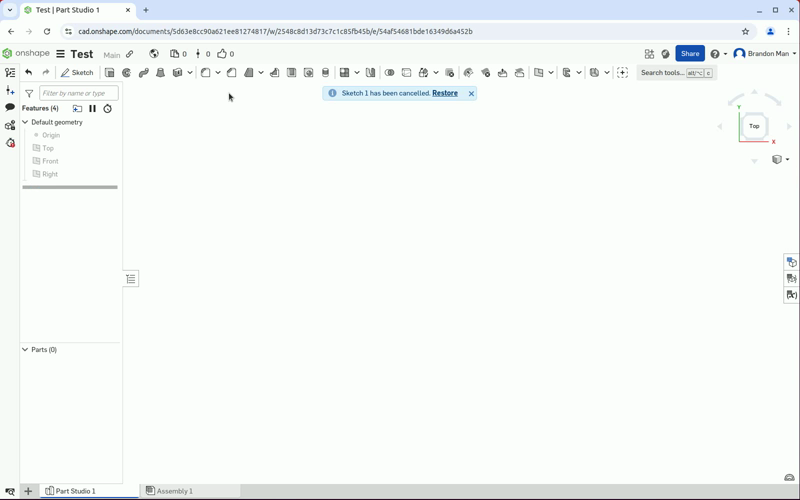
key(shift+s)
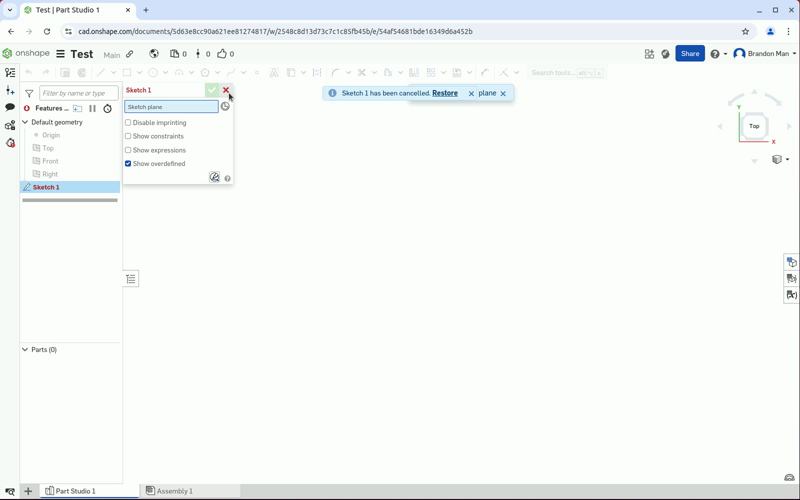
mouse_move(73, 150)
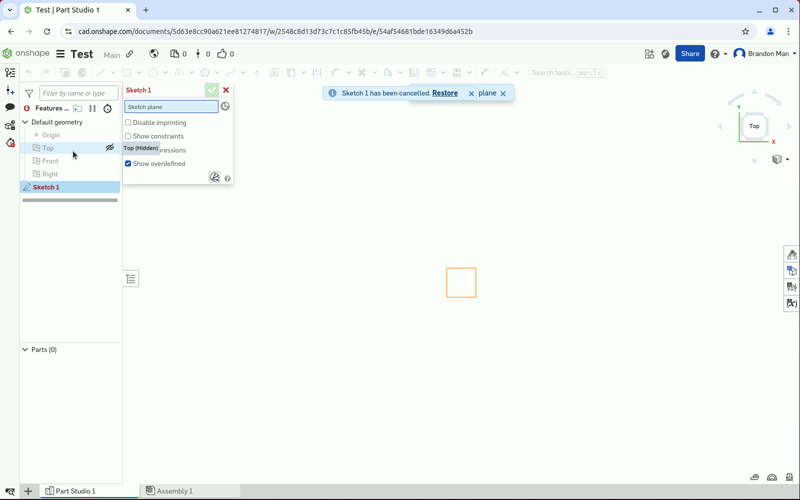
click(73, 150)
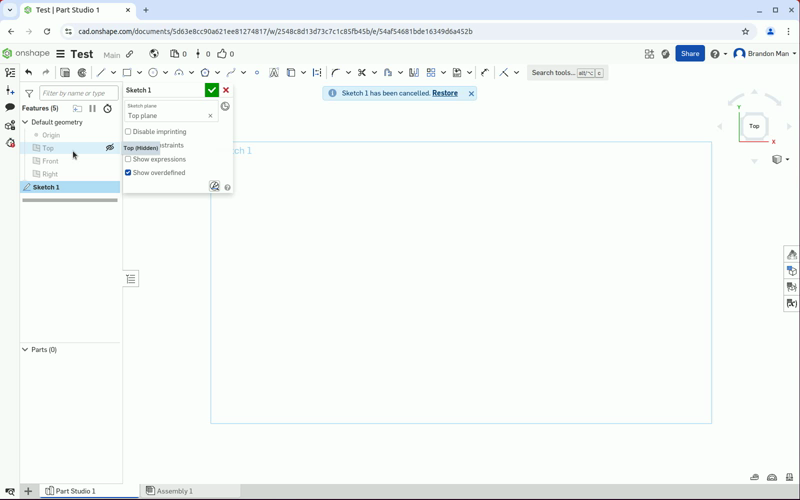
mouse_move(73, 352)
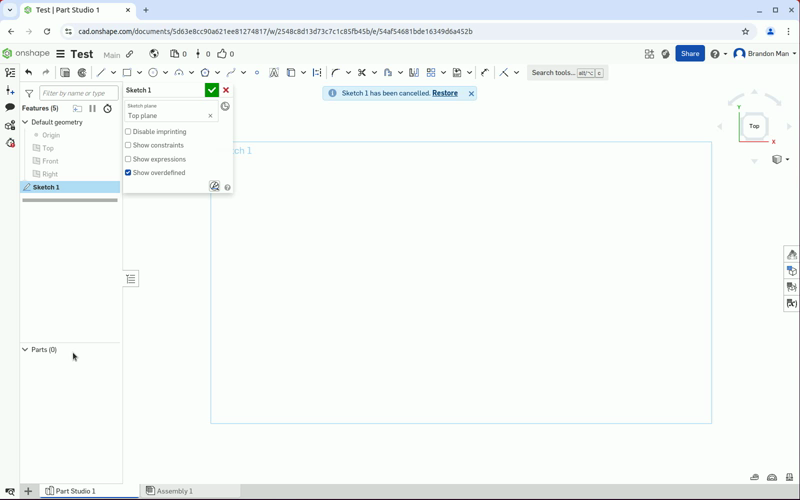
key(y)
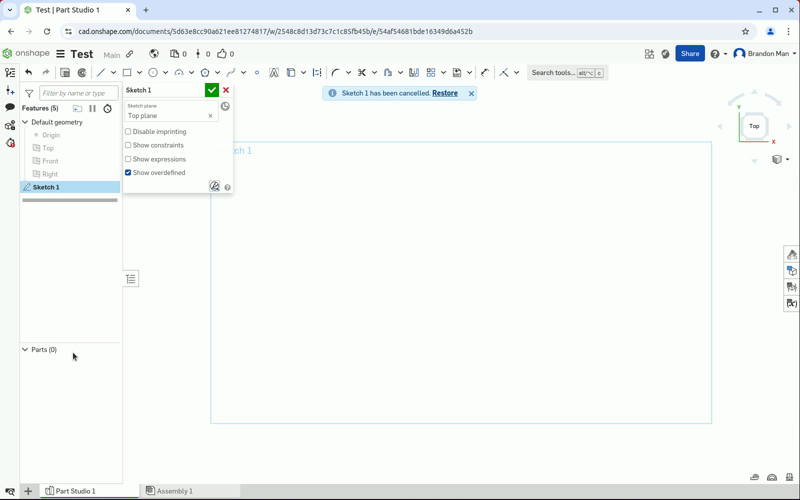
key(l)
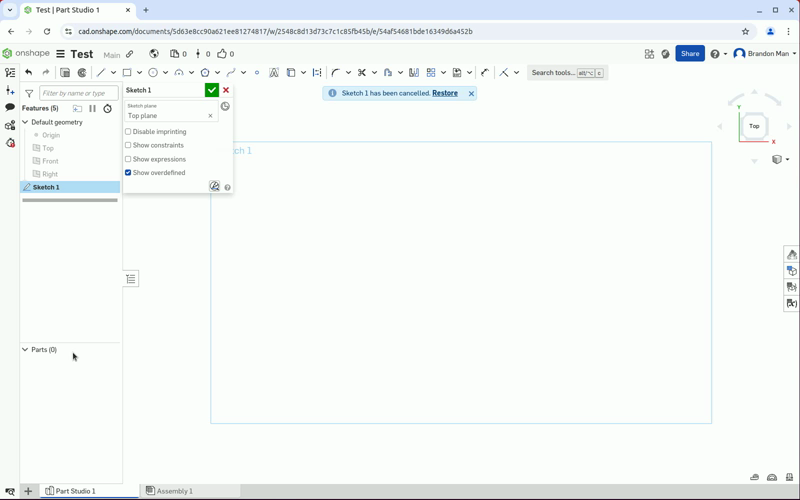
key_down(shift)
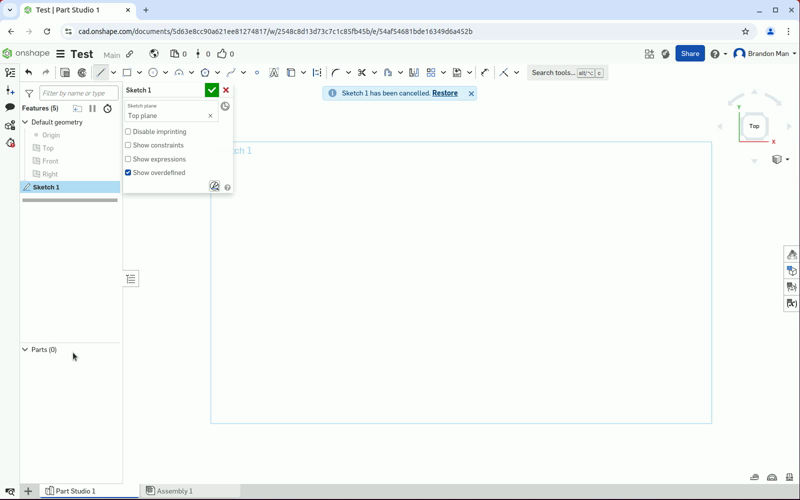
mouse_move(460, 282)
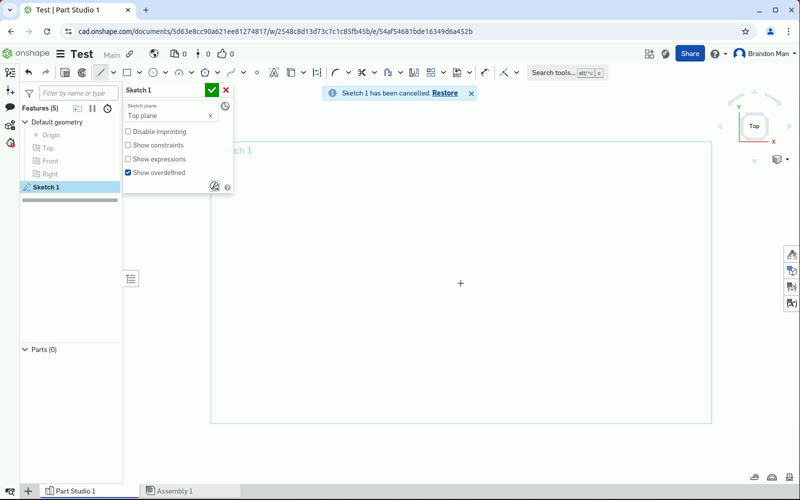
click(460, 282)
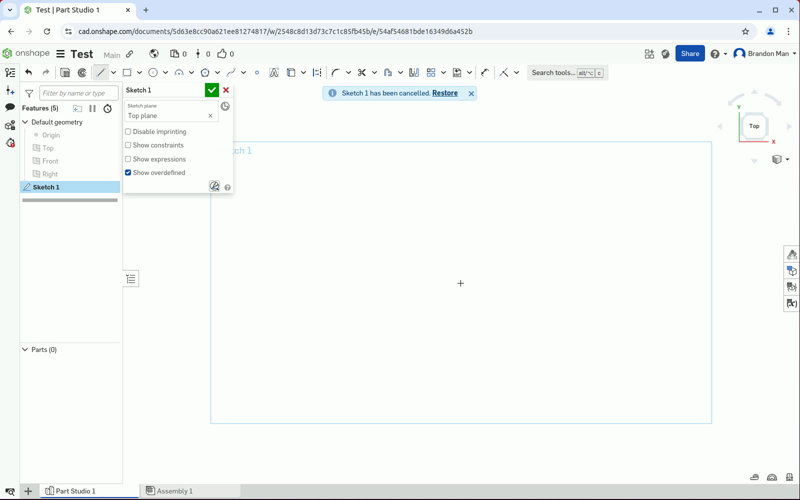
key_up(shift)
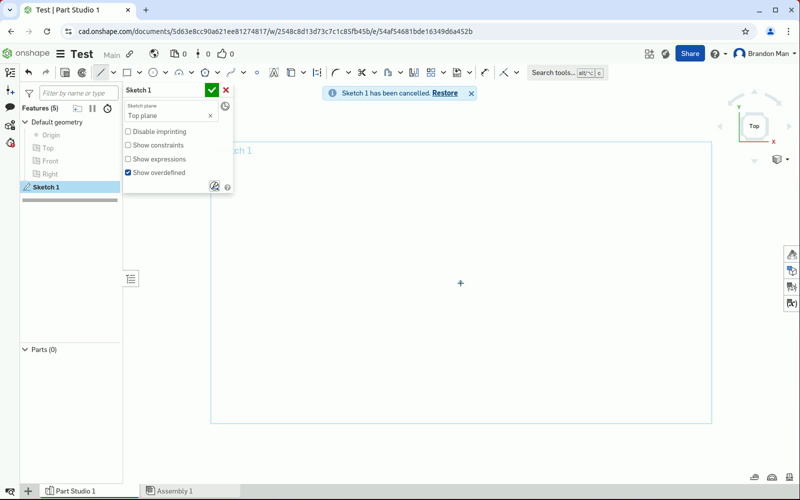
key_down(shift)
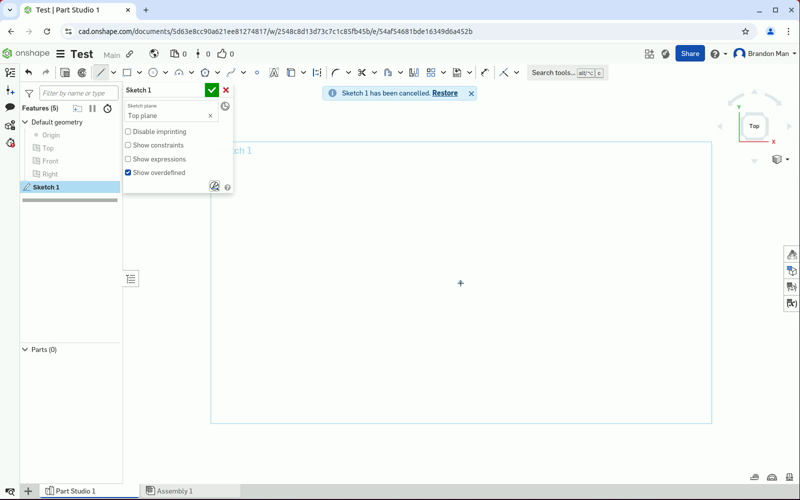
mouse_move(490, 282)
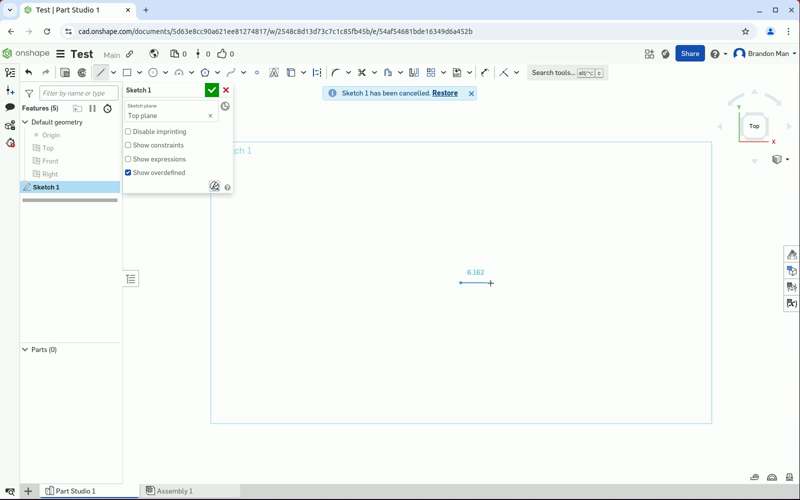
mouse_move(498, 282)
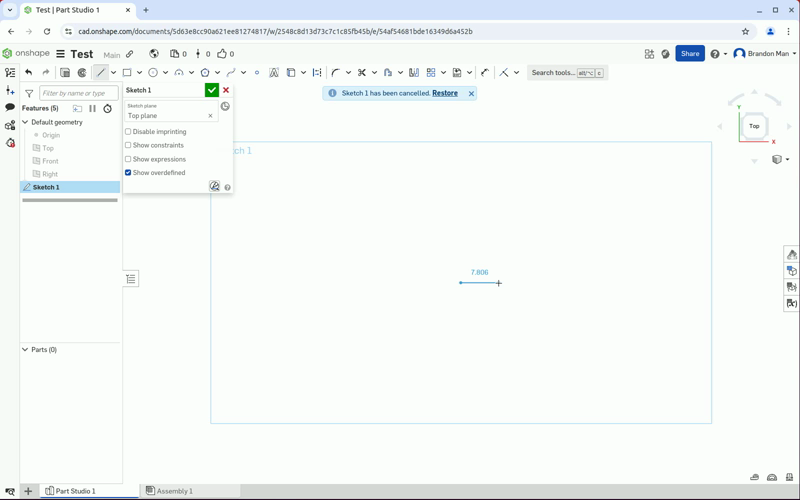
click(498, 282)
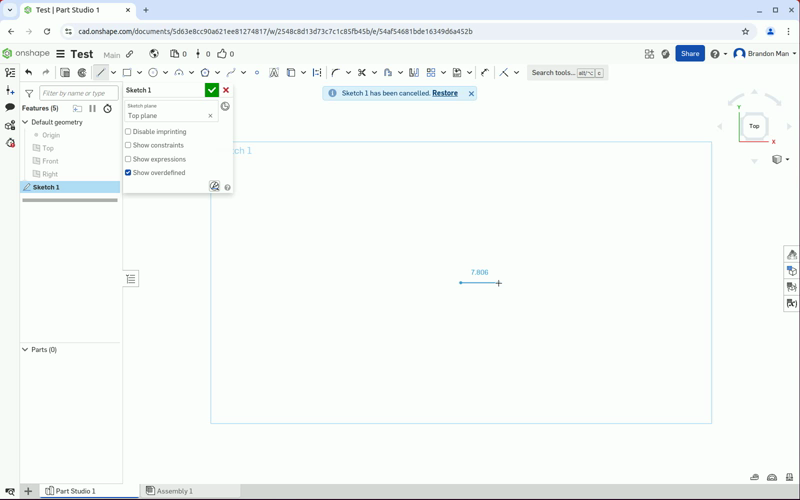
key_up(shift)
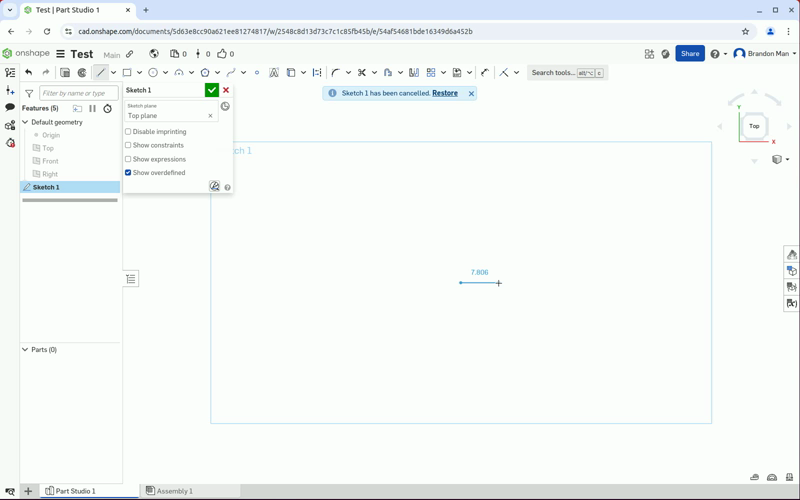
key_down(shift)
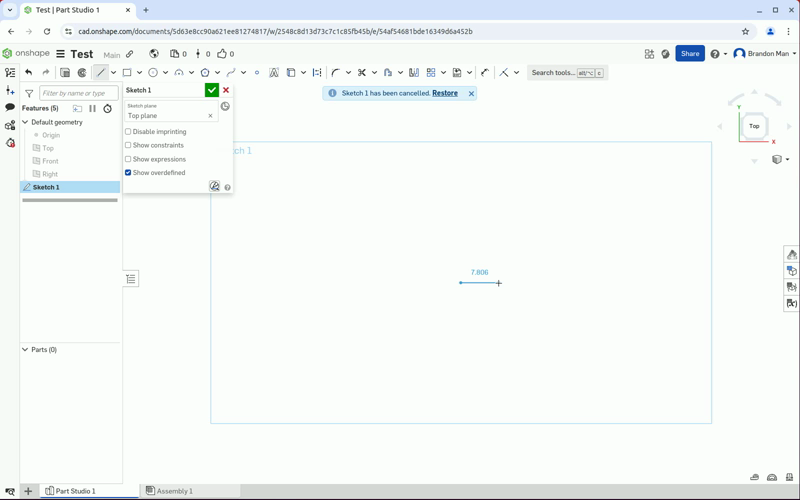
mouse_move(528, 282)
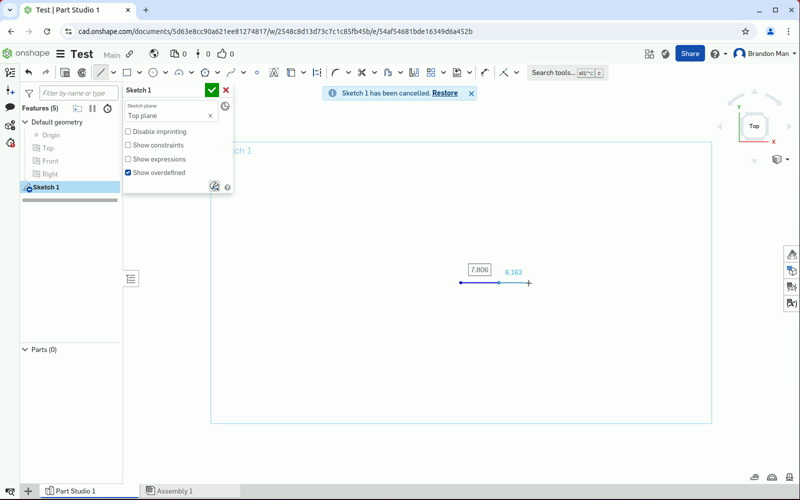
mouse_move(498, 245)
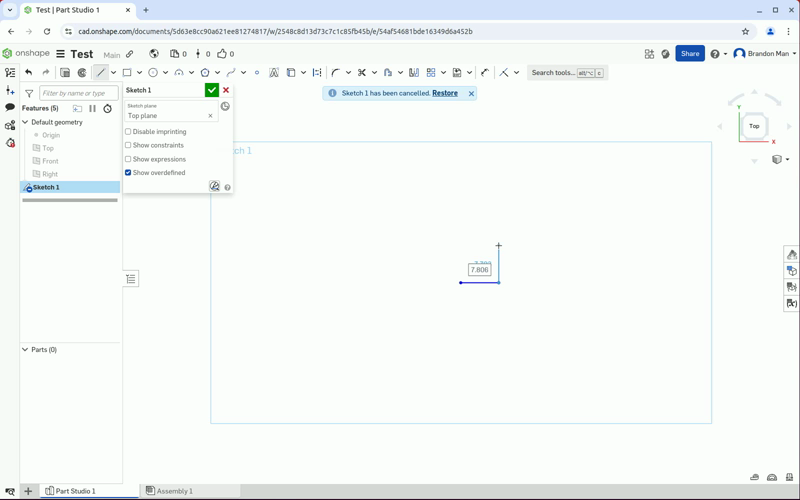
click(498, 245)
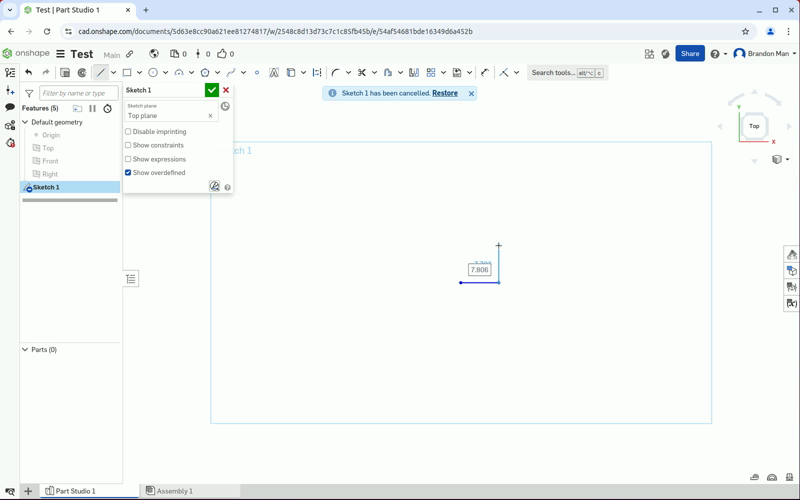
key_up(shift)
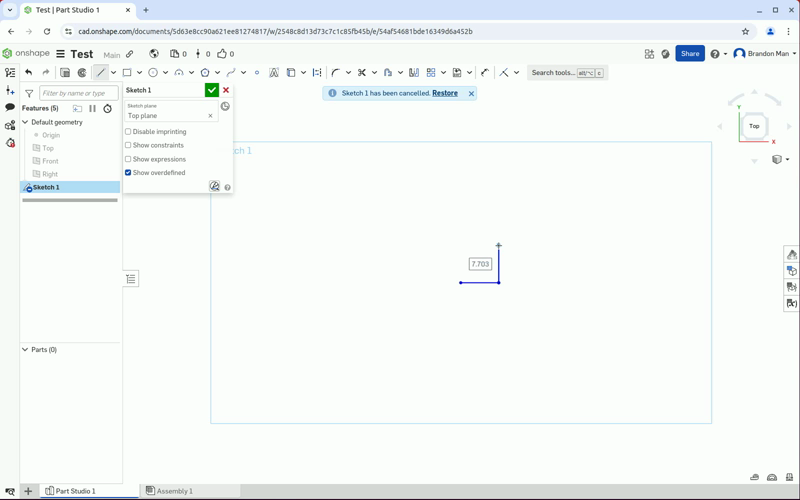
key_down(shift)
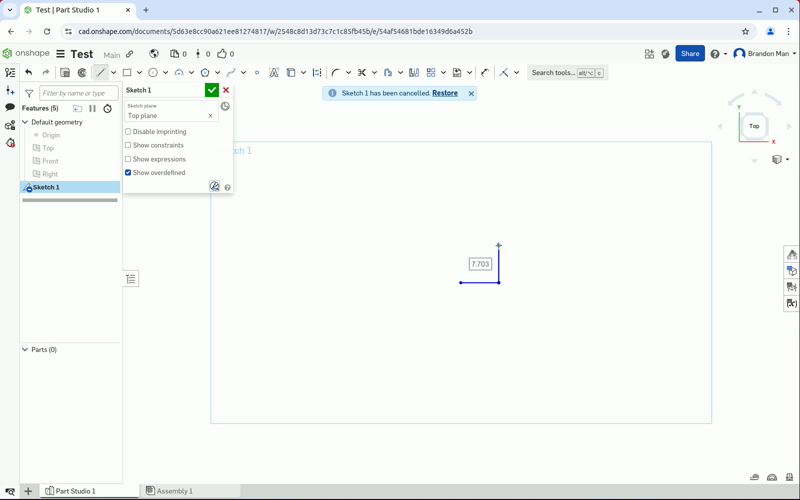
mouse_move(573, 245)
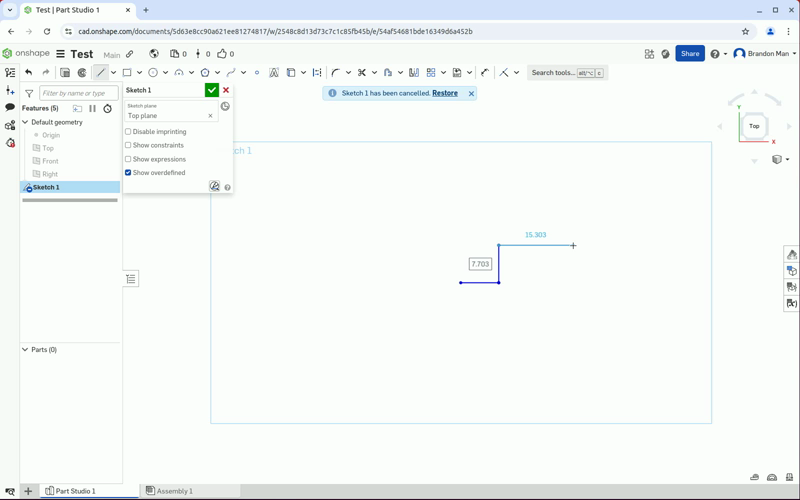
click(573, 245)
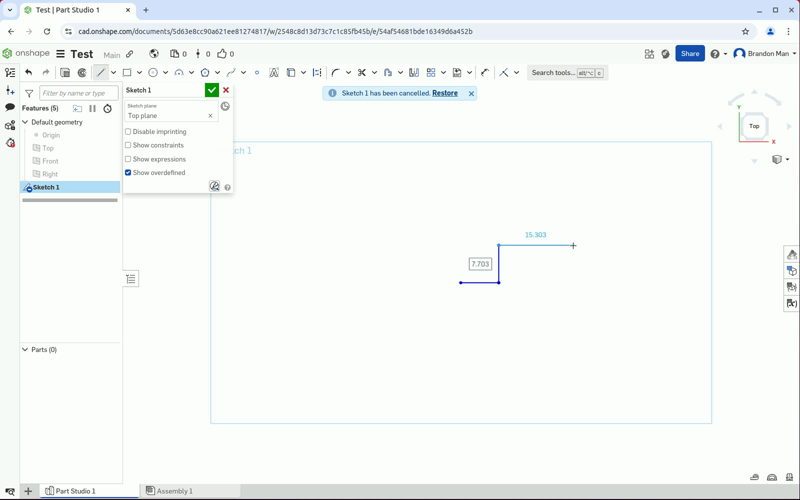
key_up(shift)
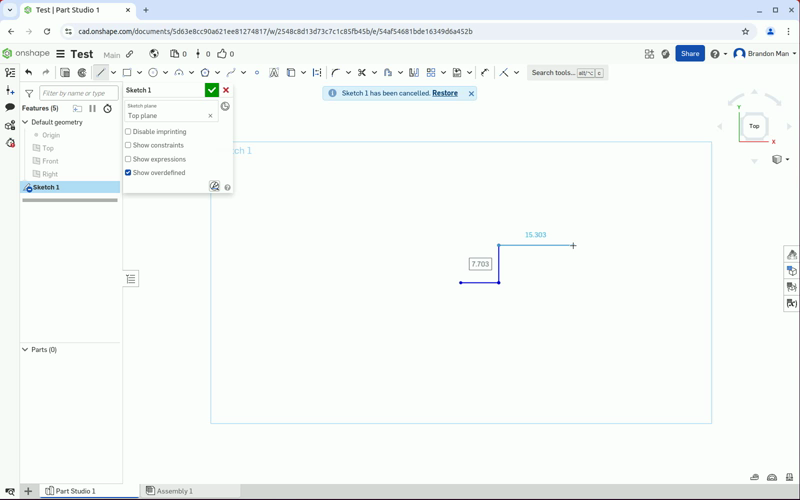
key_down(shift)
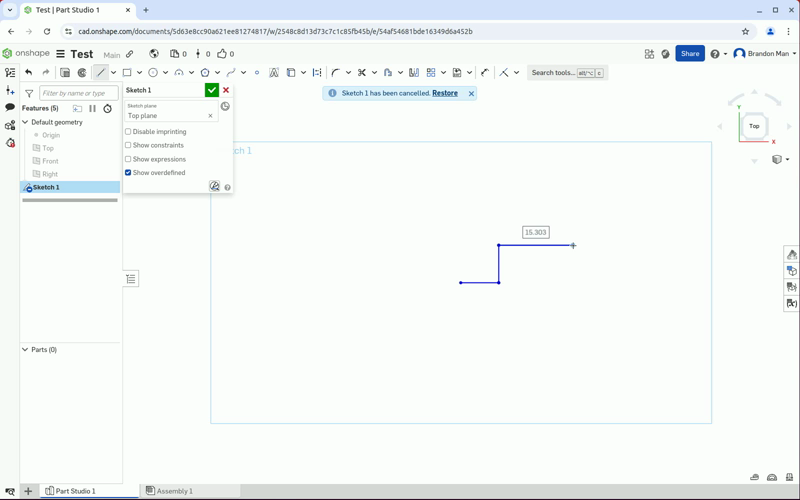
mouse_move(589, 245)
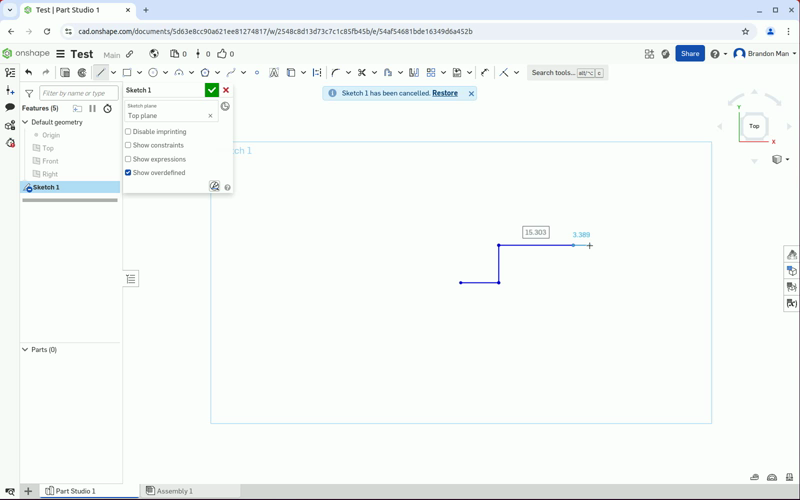
mouse_move(573, 208)
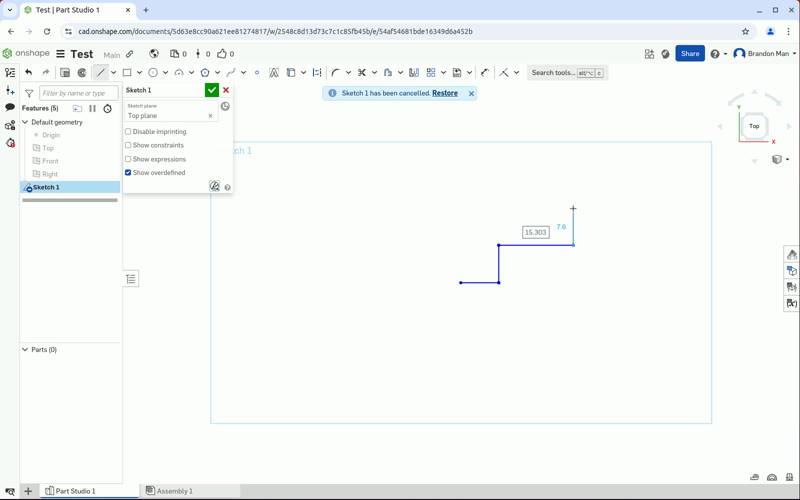
click(573, 208)
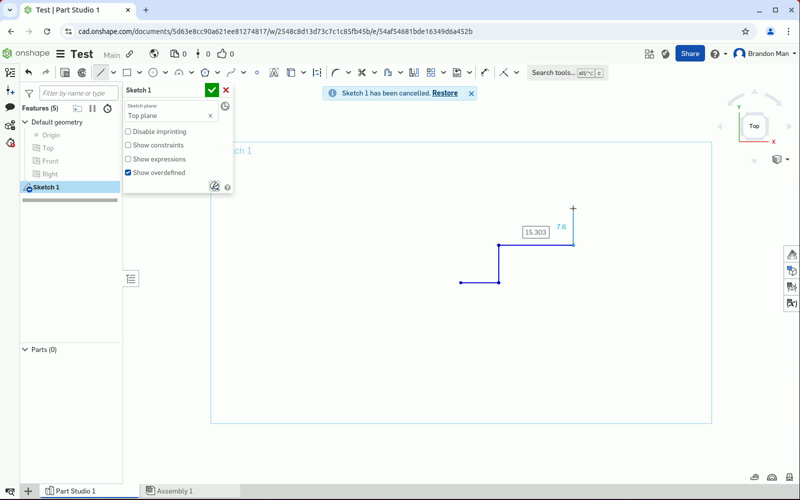
key_up(shift)
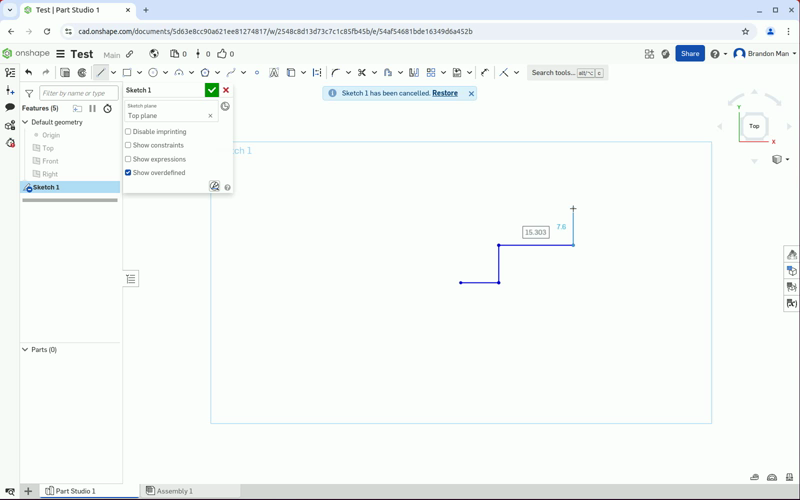
key_down(shift)
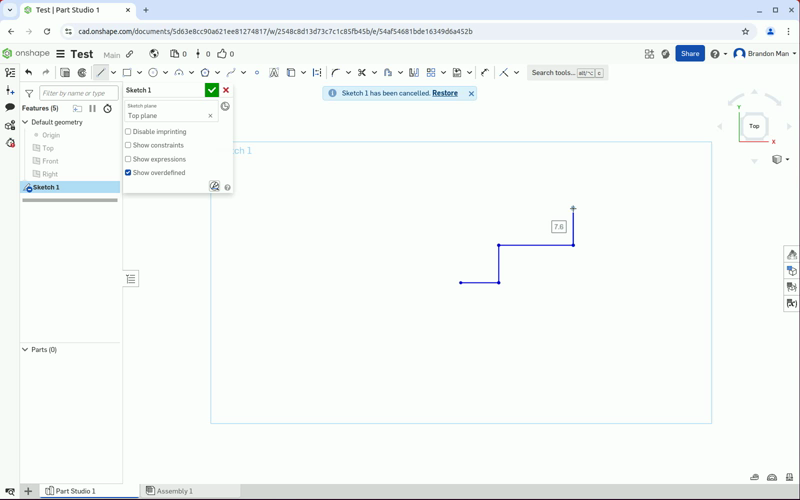
mouse_move(460, 208)
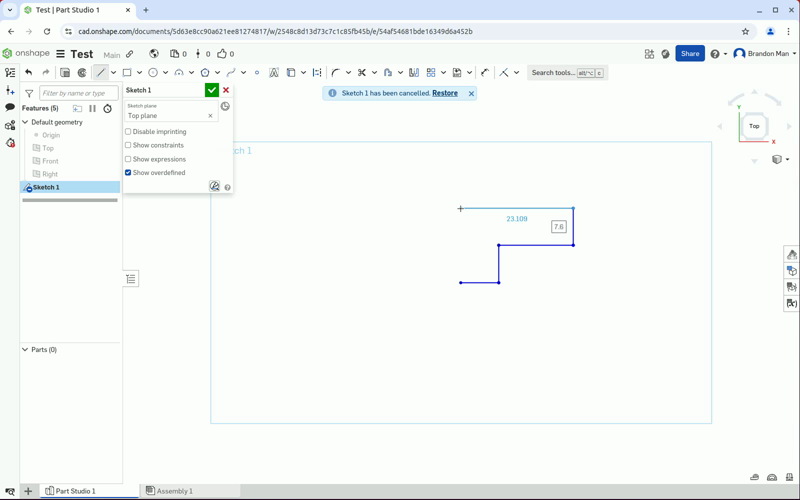
click(460, 208)
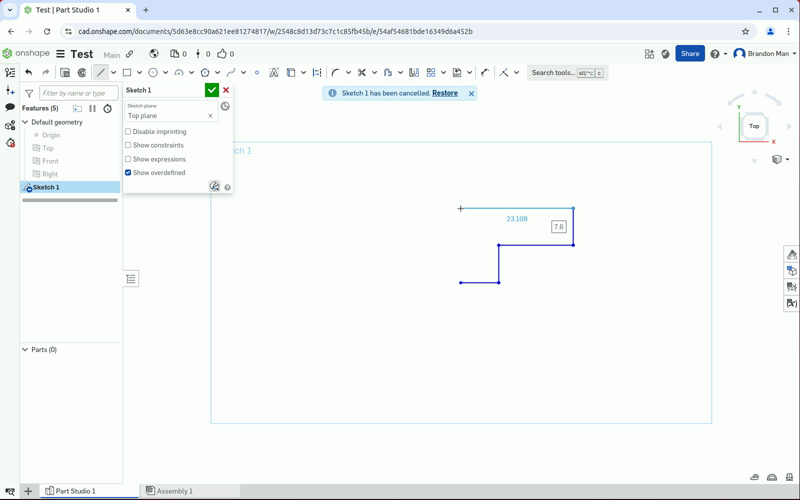
key_up(shift)
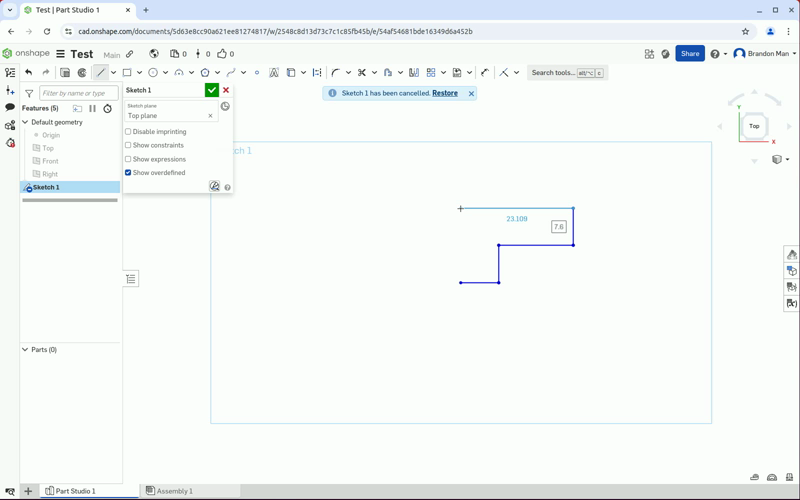
key_down(shift)
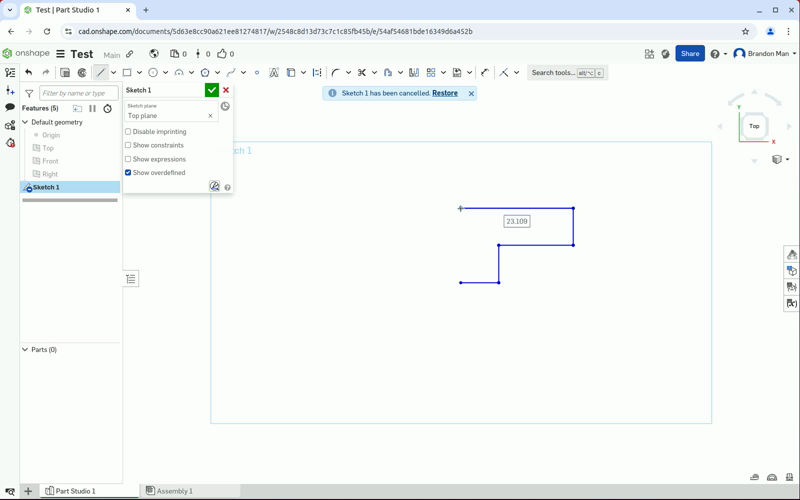
mouse_move(460, 282)
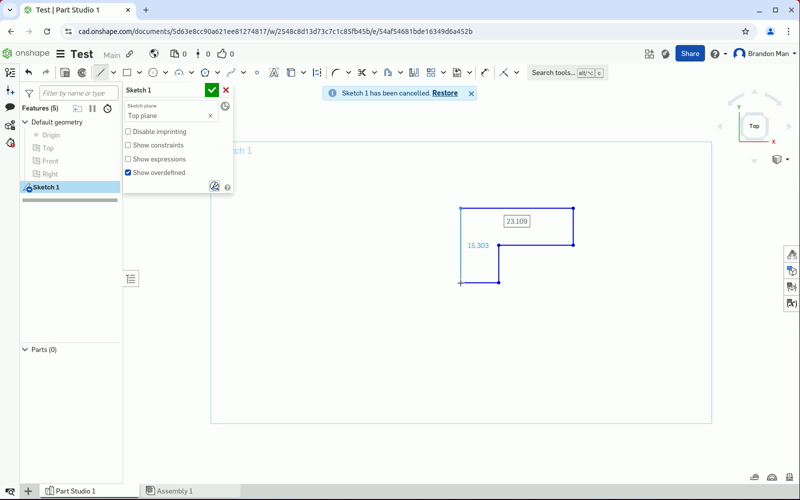
key_up(shift)
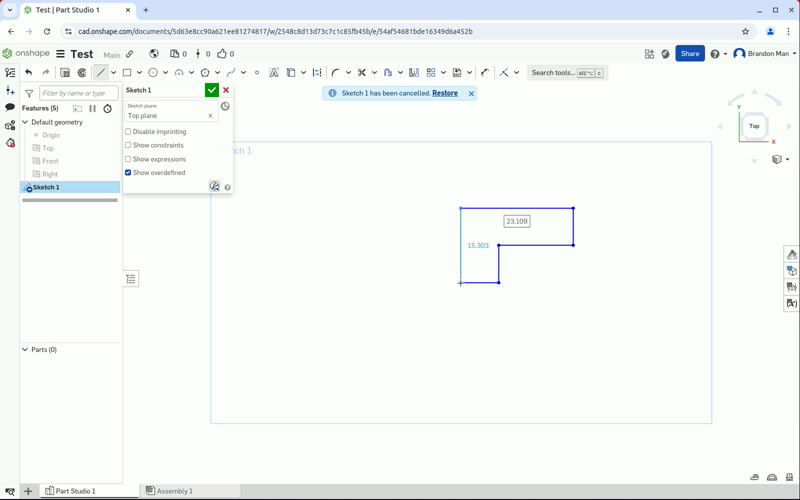
click(460, 282)
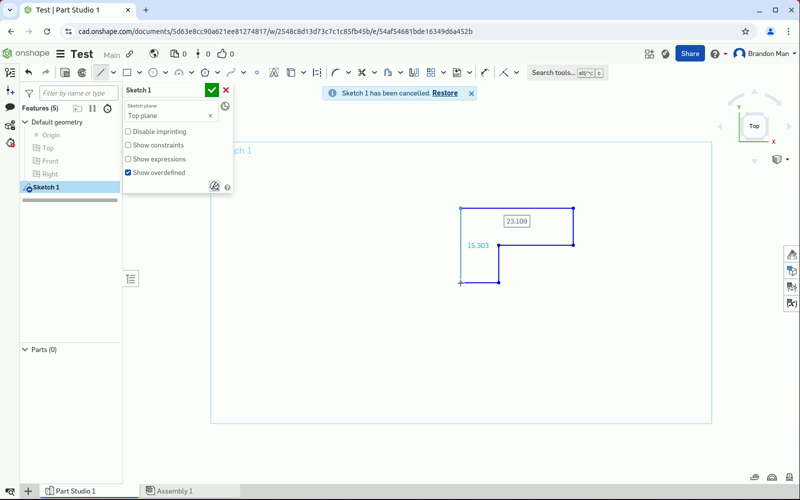
key(esc)
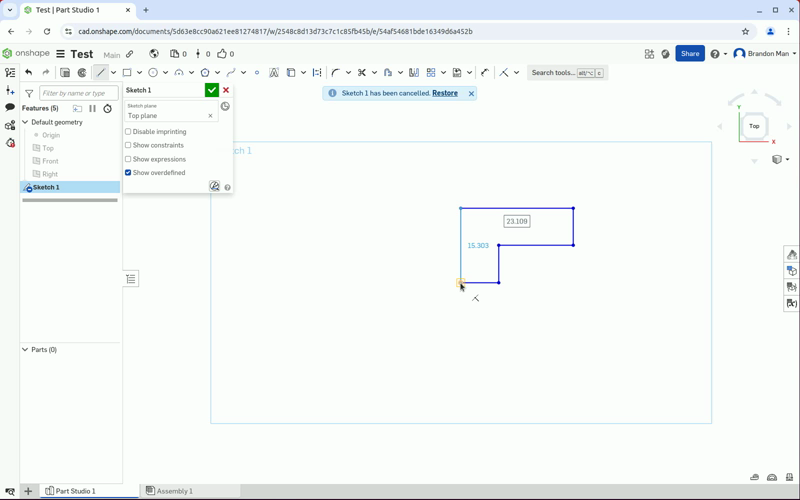
mouse_move(562, 224)
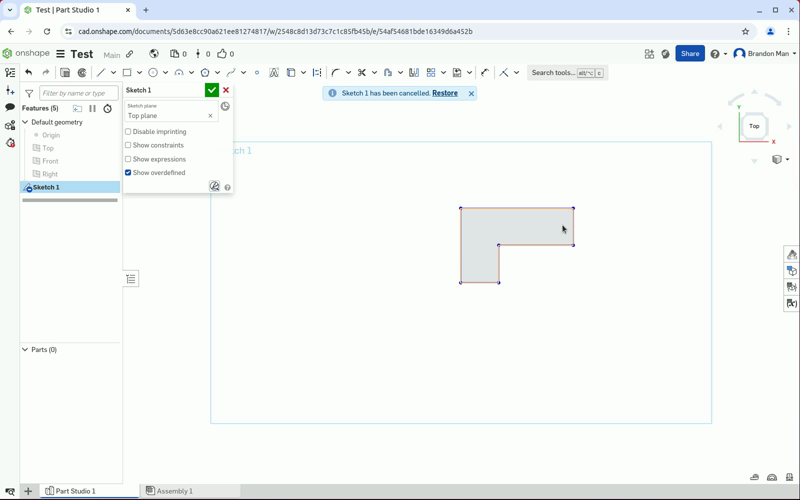
click(562, 224)
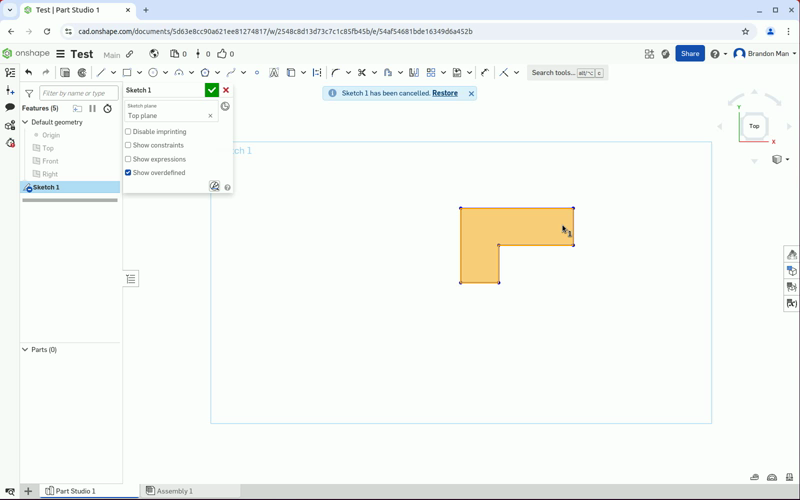
mouse_move(73, 352)
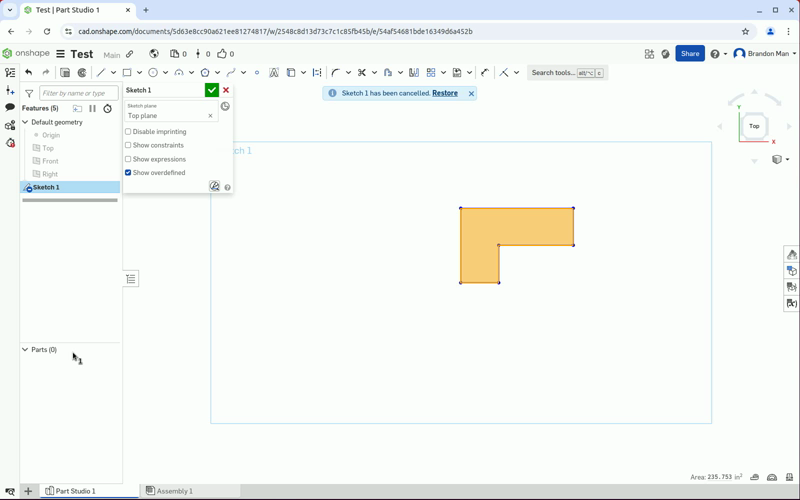
key(shift+y)
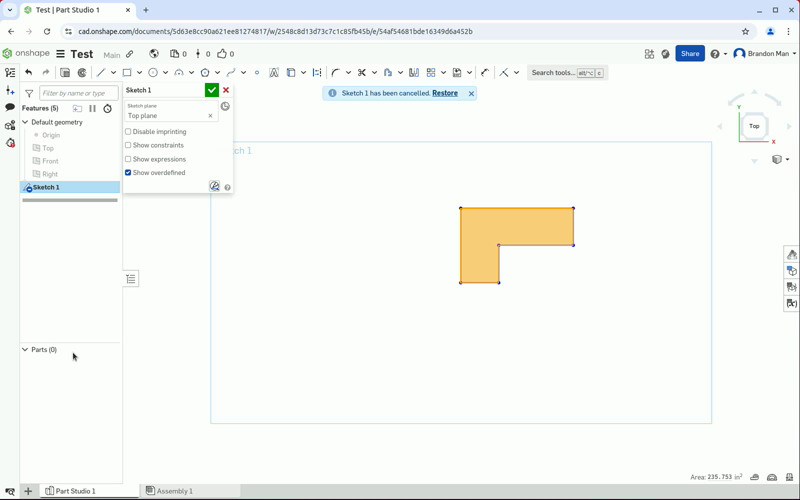
key(shift+e)
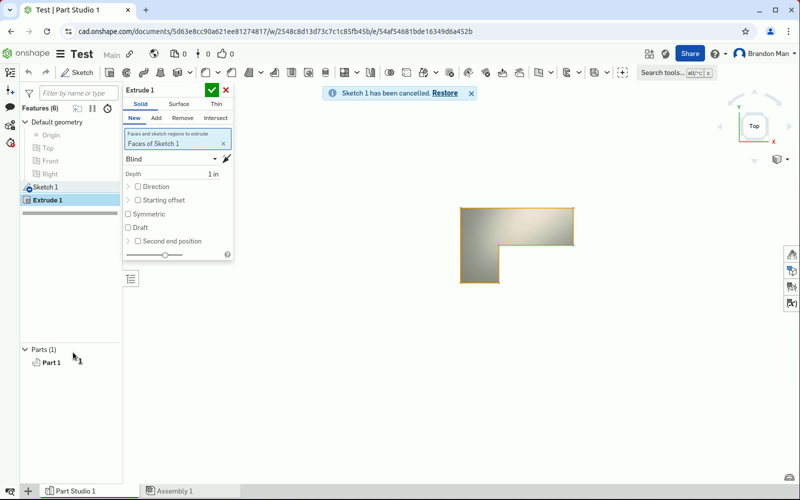
mouse_move(143, 106)
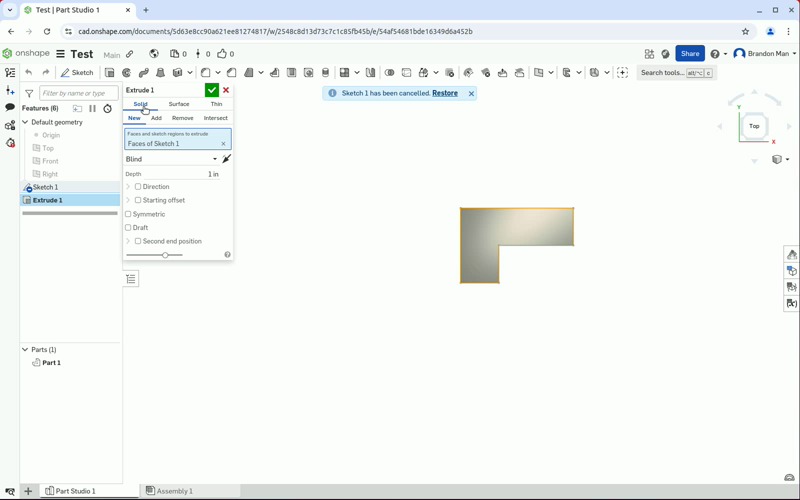
click(143, 106)
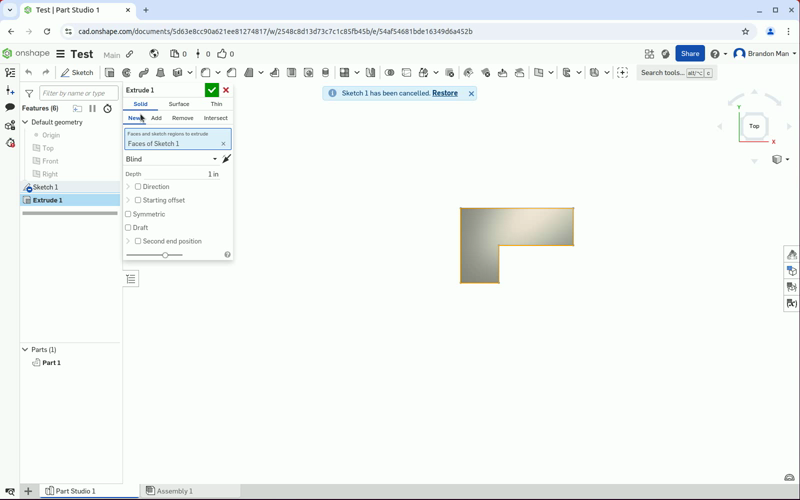
mouse_move(137, 120)
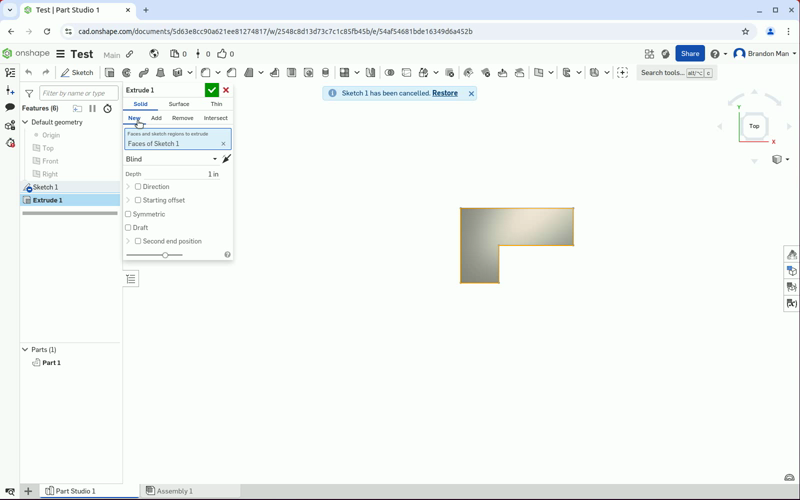
click(137, 120)
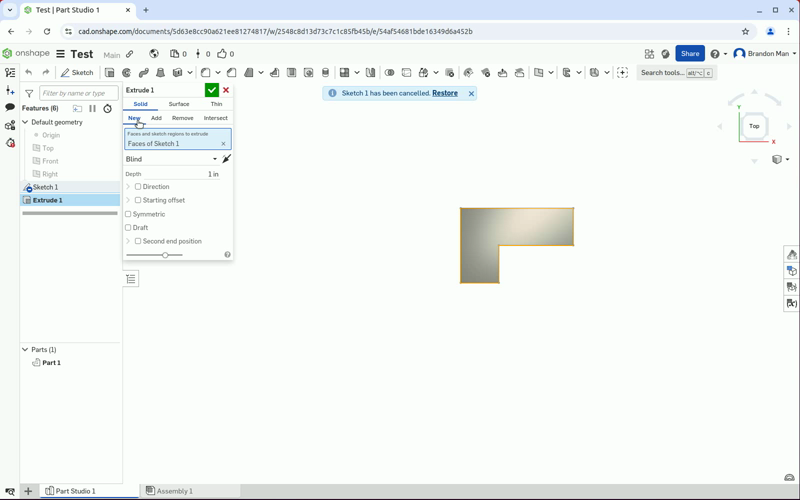
key(tab, 4)
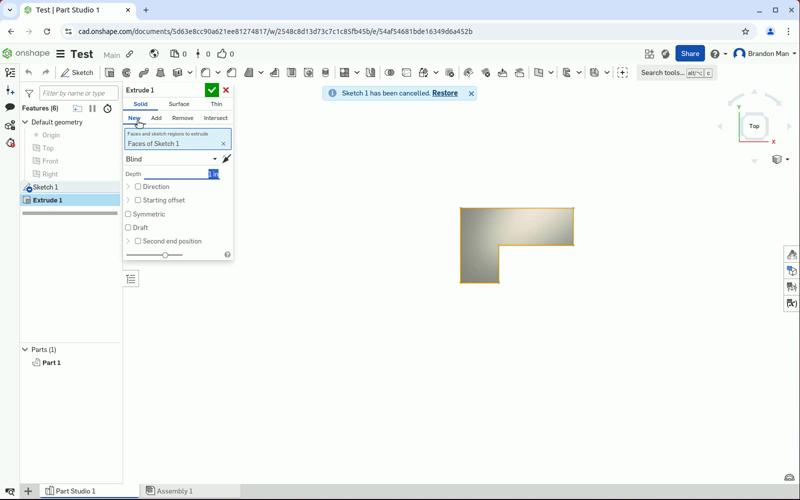
text(15.405)
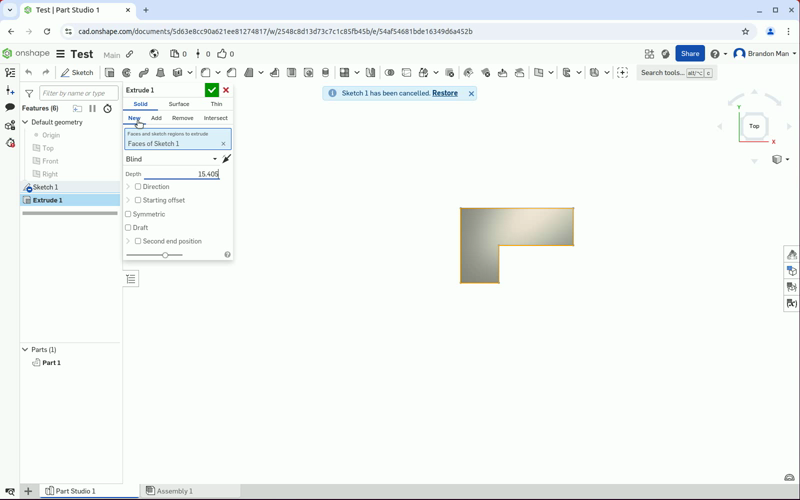
key(enter)
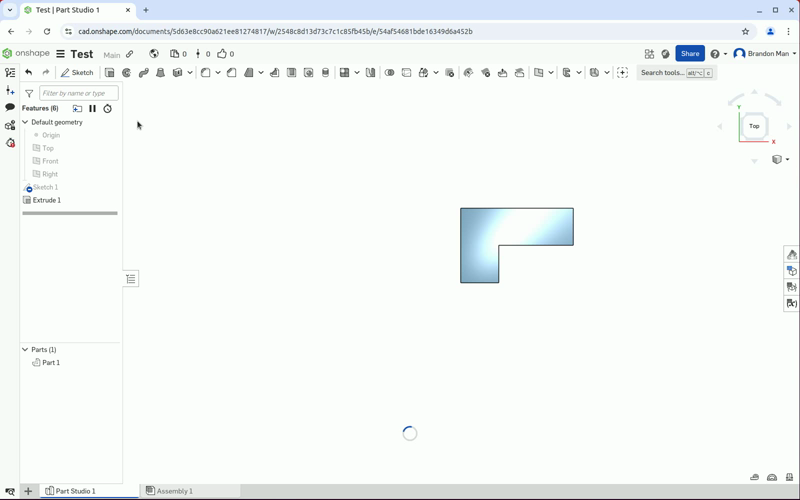
key(shift+h)
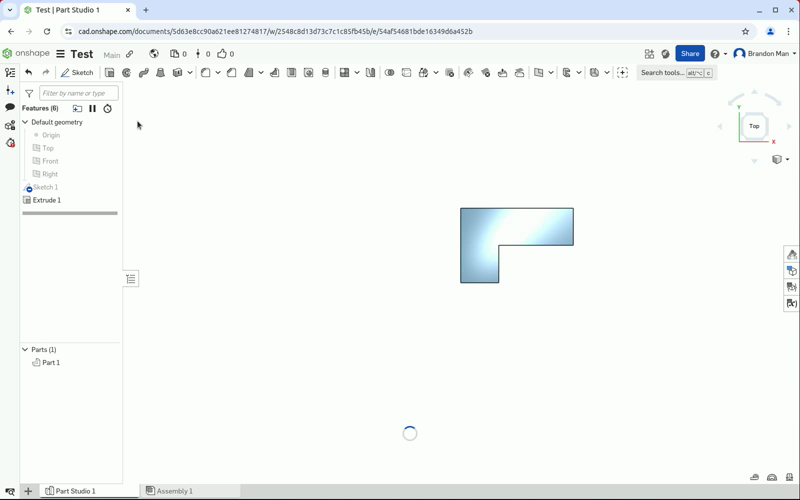
key(shift+h)
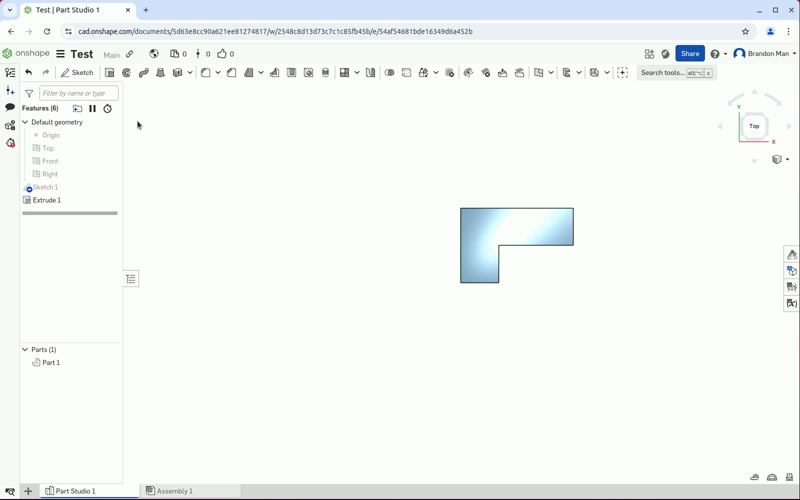
mouse_move(73, 189)
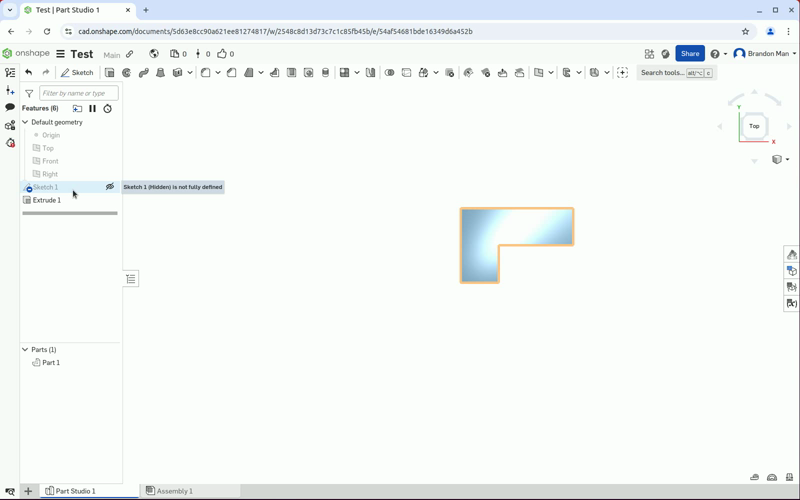
click(73, 189)
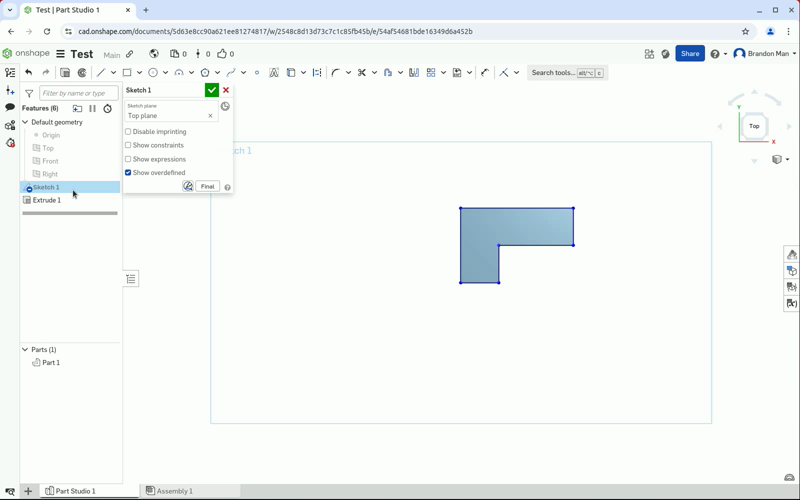
mouse_move(229, 92)
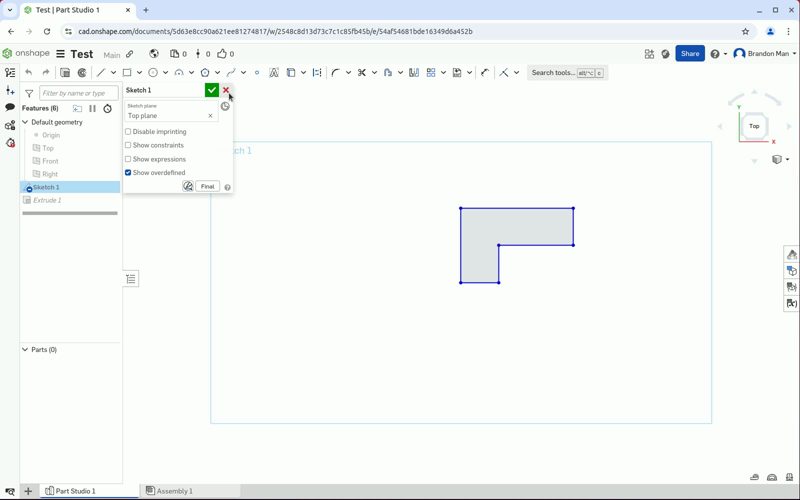
click(229, 92)
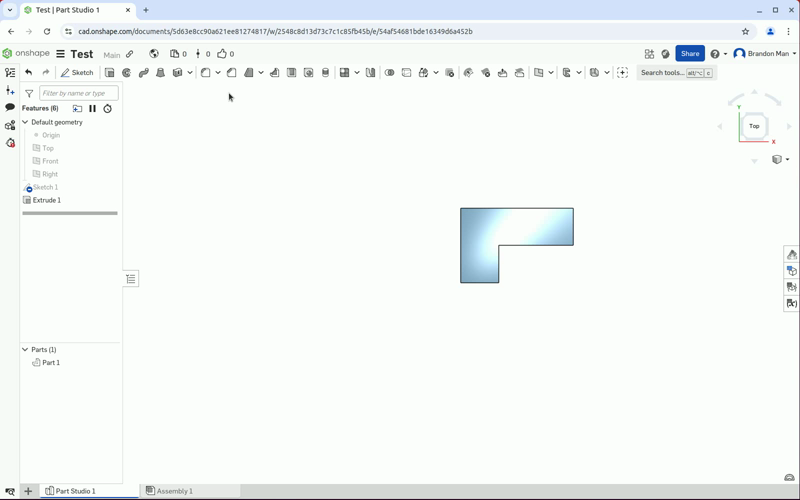
mouse_move(73, 352)
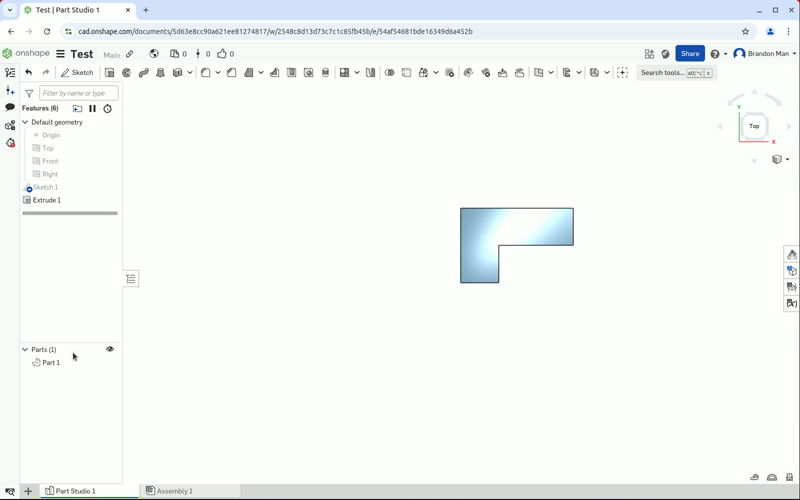
key(y)
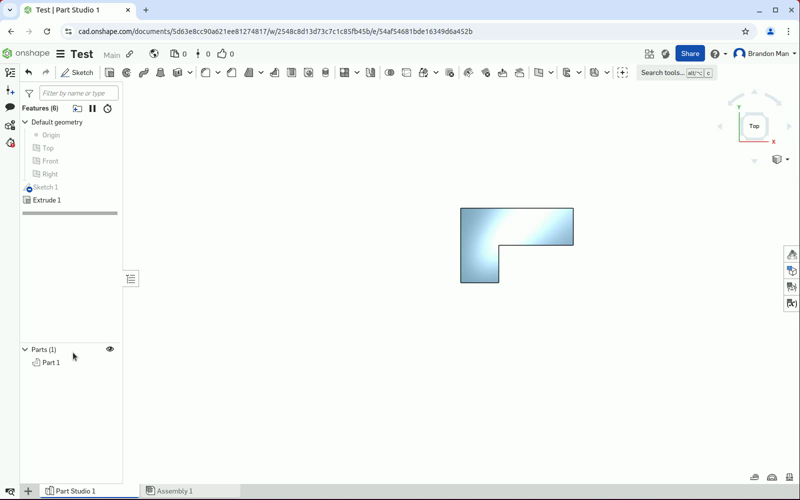
key(shift+p)
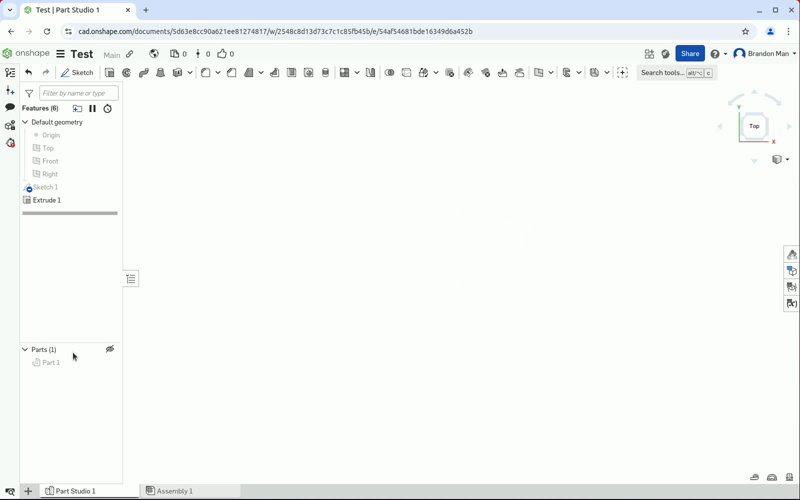
key(space)
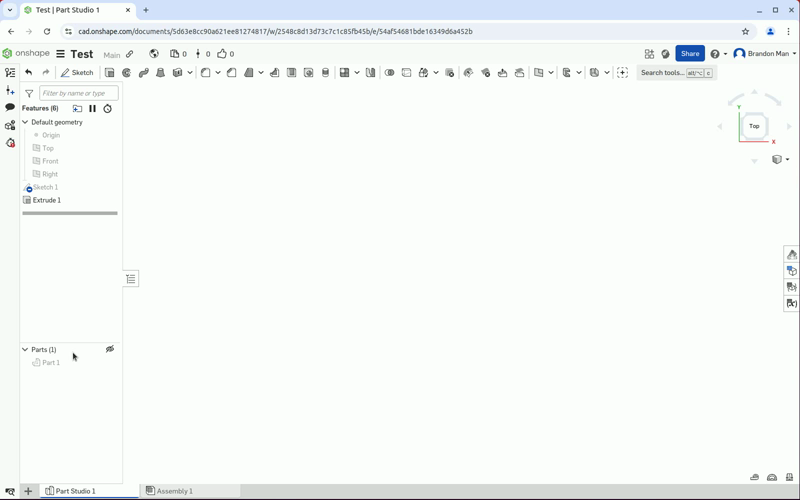
key_down(shift)
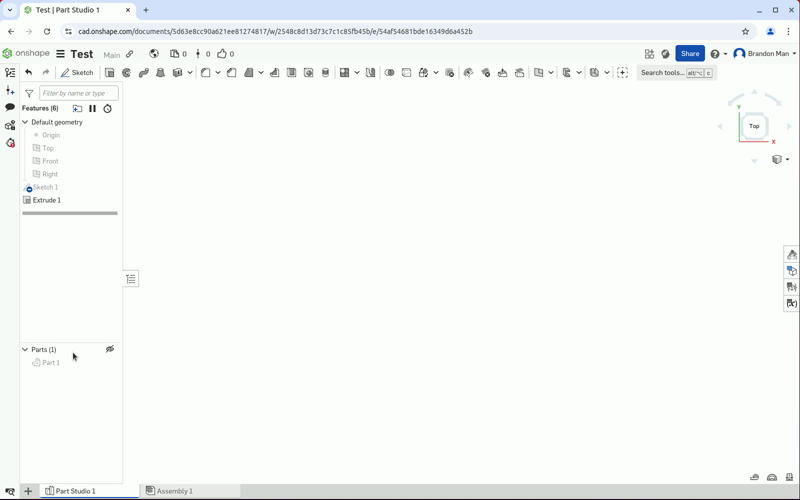
key(up)
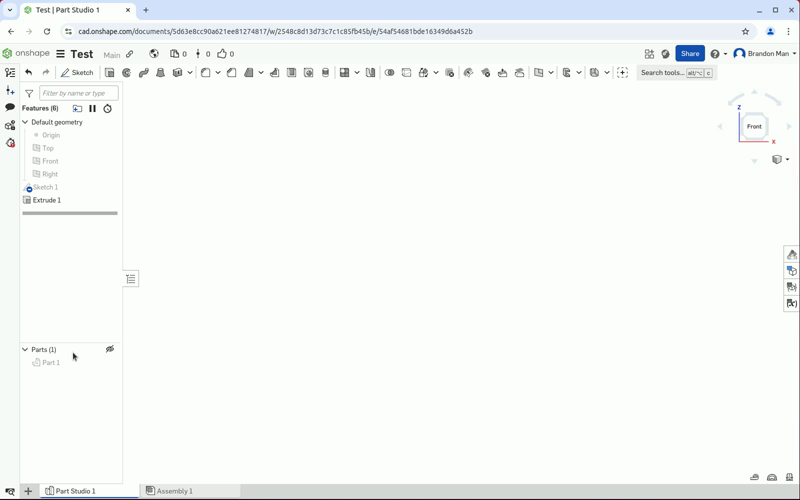
key_up(shift)
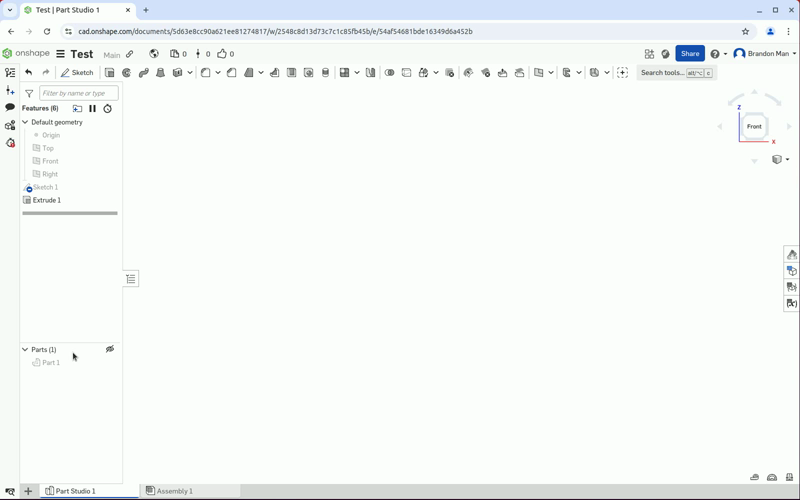
mouse_move(73, 352)
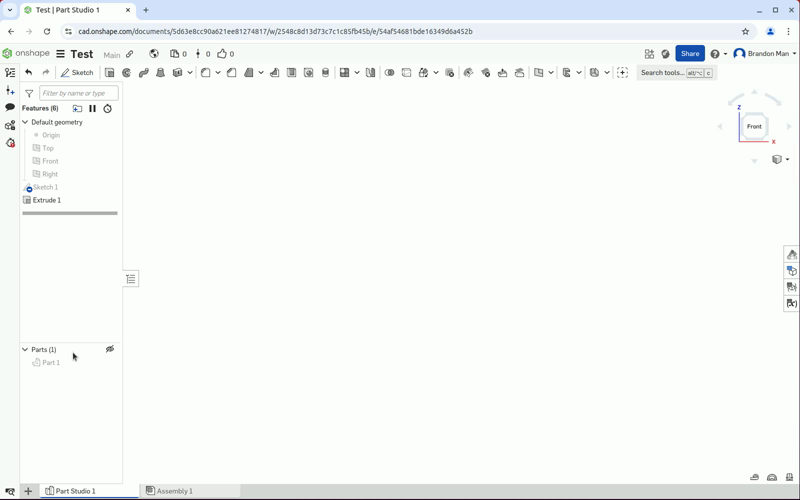
key(shift+y)
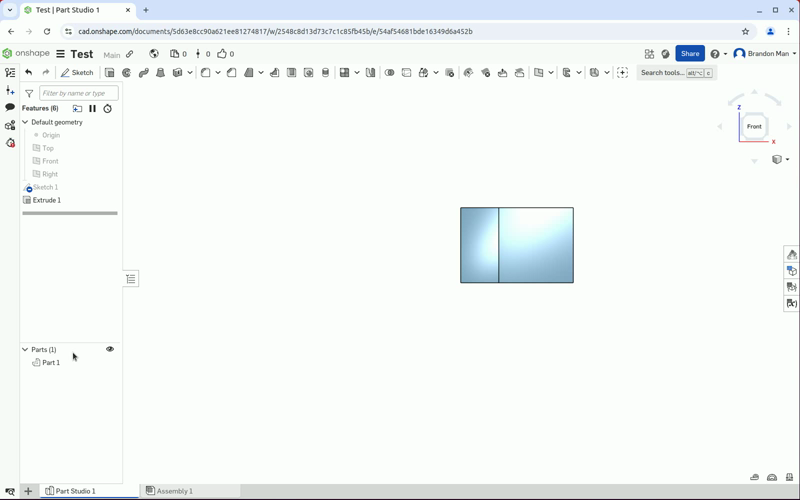
mouse_move(541, 75)
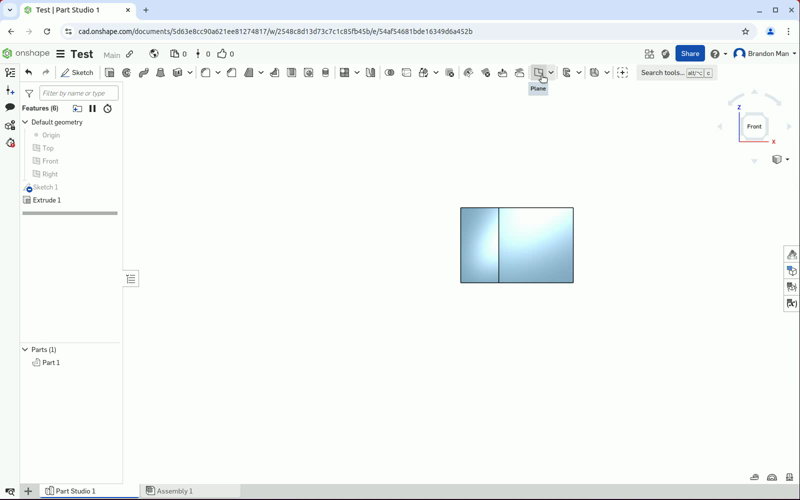
click(541, 75)
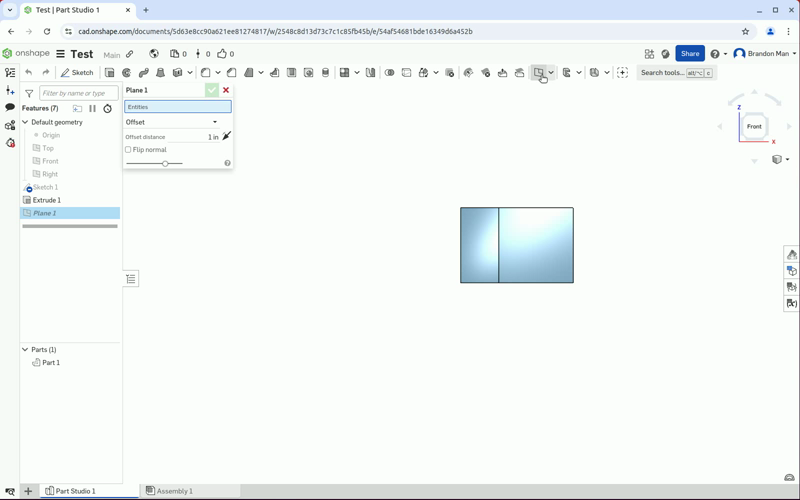
mouse_move(73, 163)
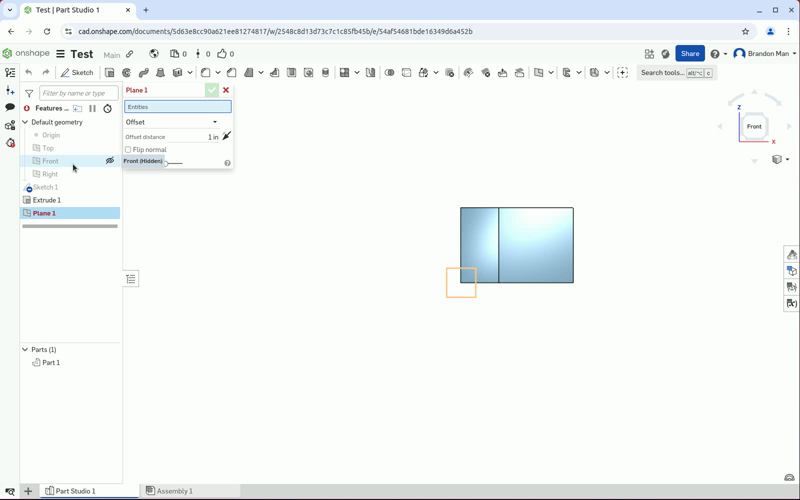
click(73, 163)
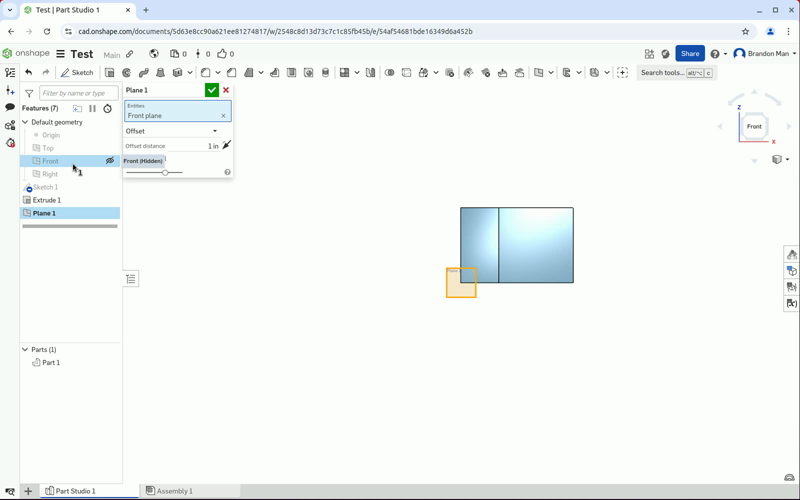
key(tab, 2)
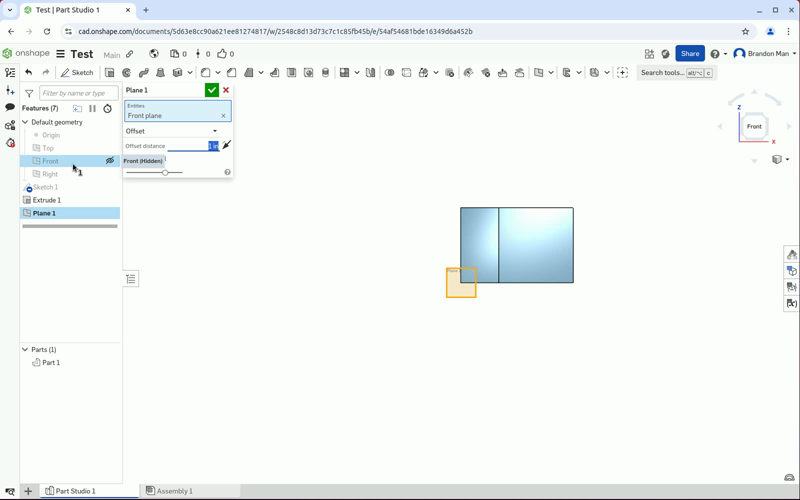
text(7.703)
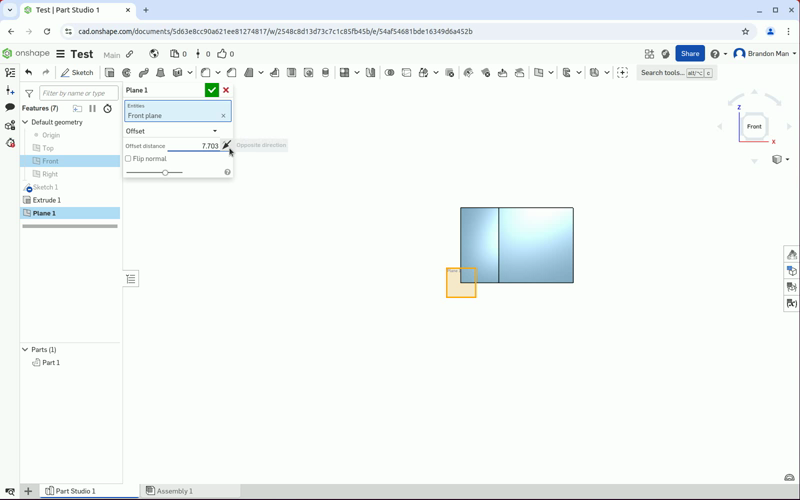
mouse_move(229, 147)
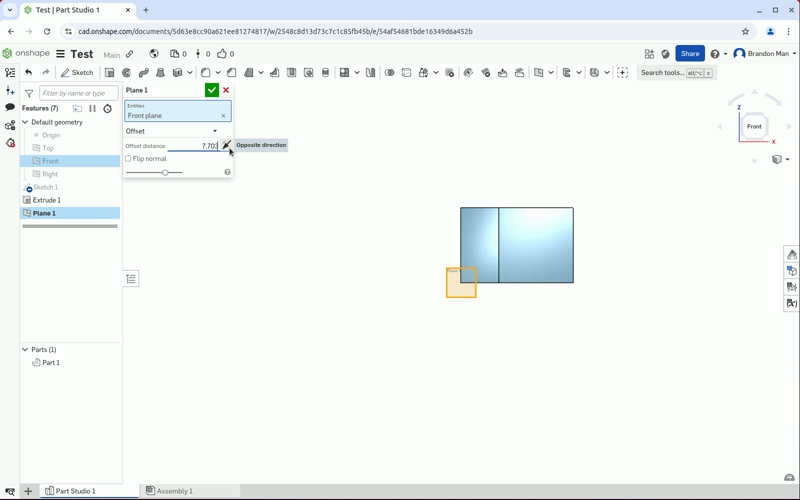
click(229, 147)
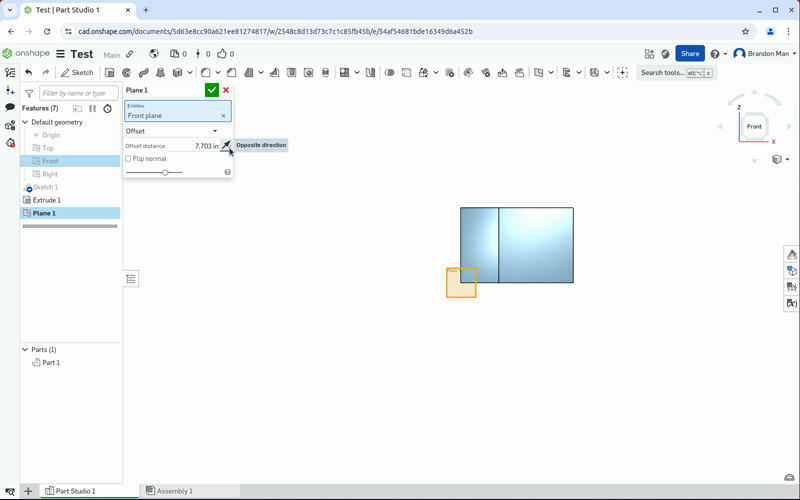
key(enter, 2)
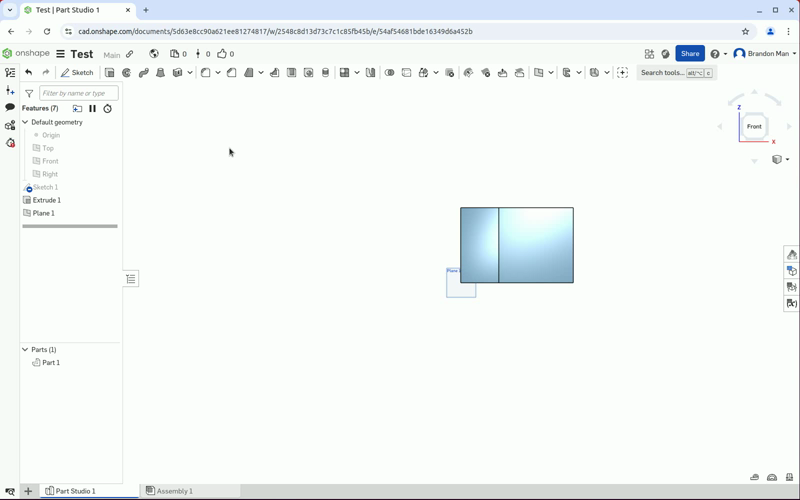
key(shift+s)
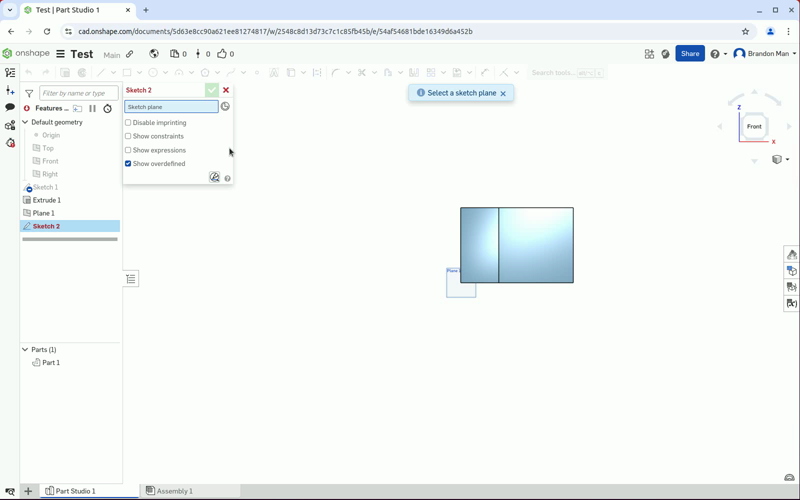
mouse_move(73, 215)
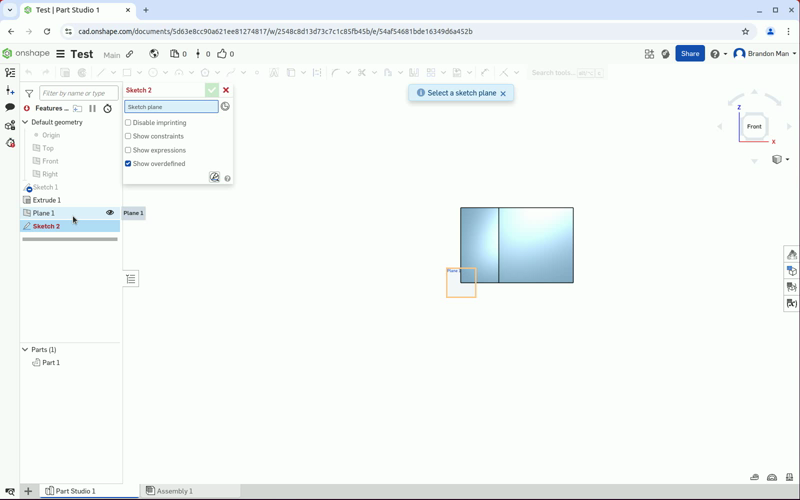
click(73, 215)
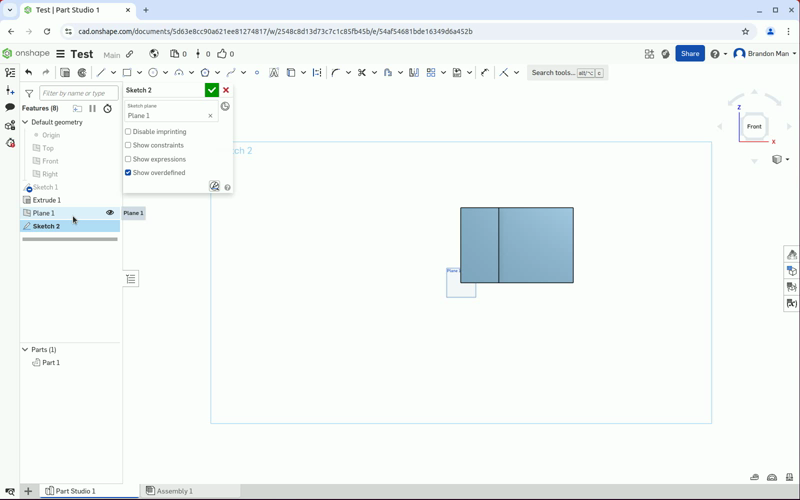
mouse_move(73, 352)
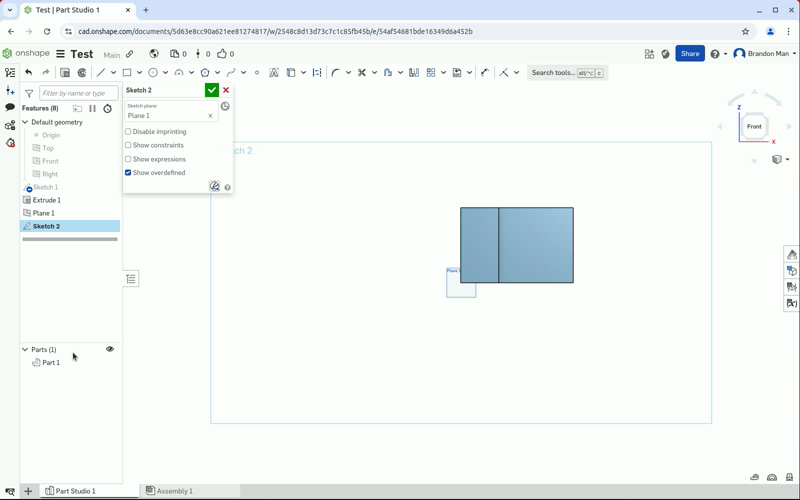
key(y)
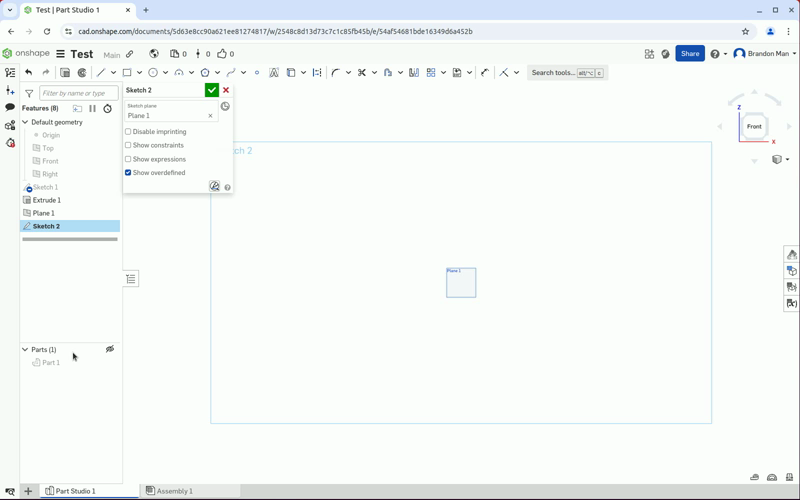
key(l)
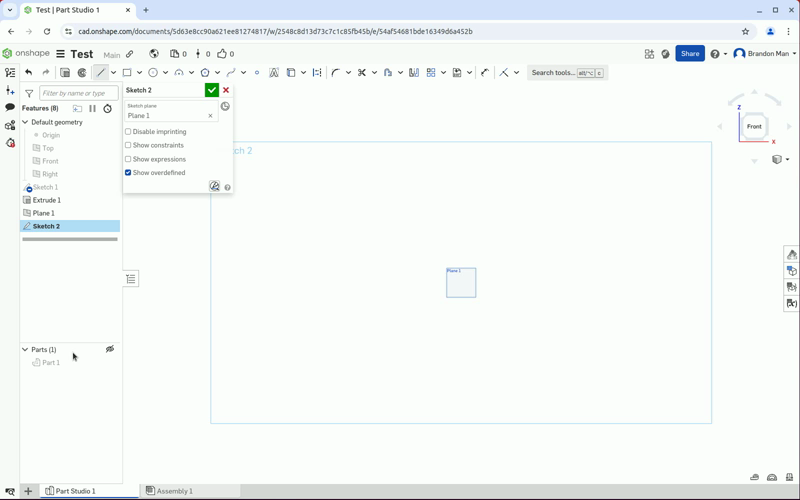
key_down(shift)
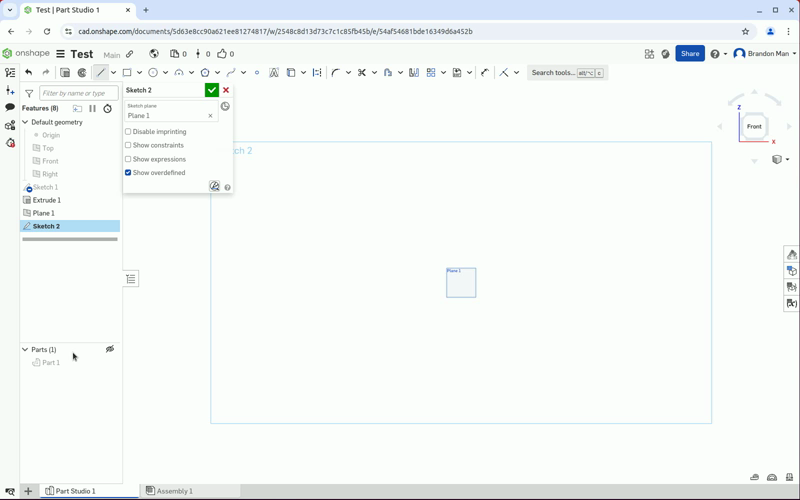
mouse_move(535, 282)
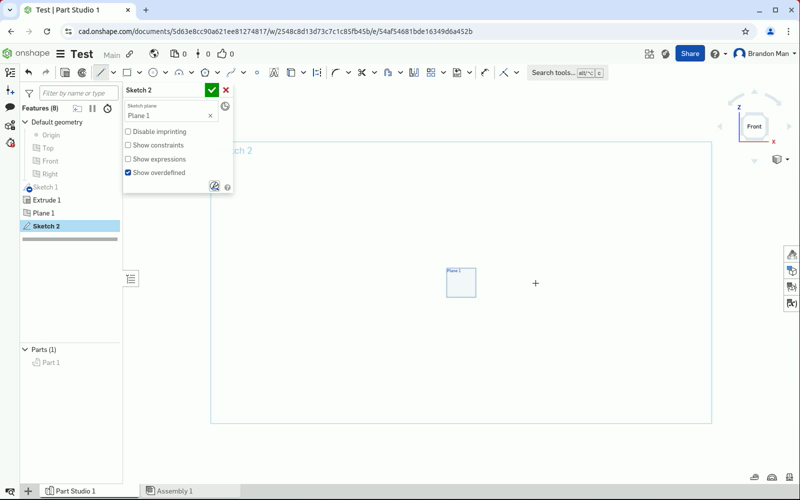
click(535, 282)
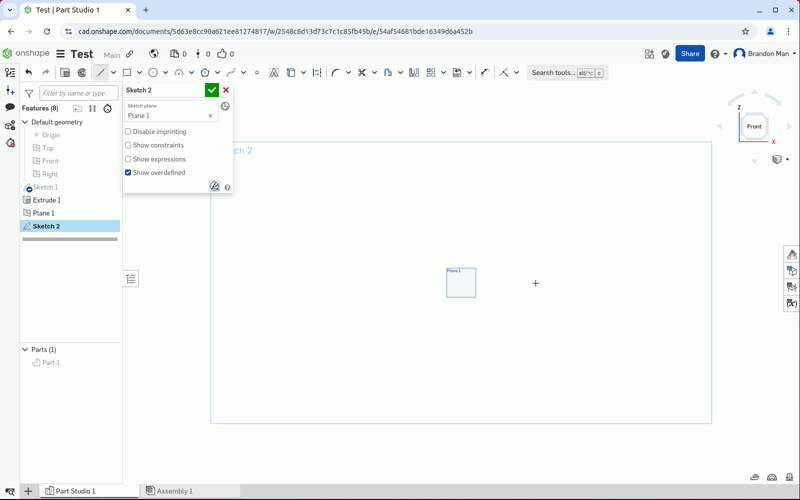
key_up(shift)
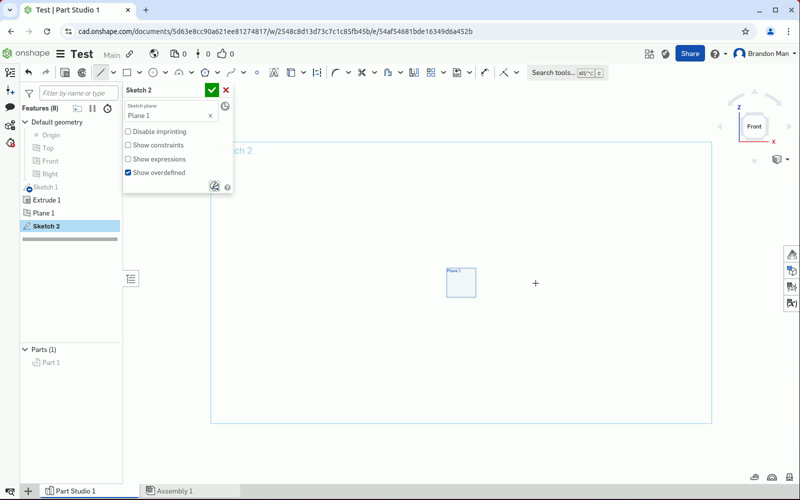
key_down(shift)
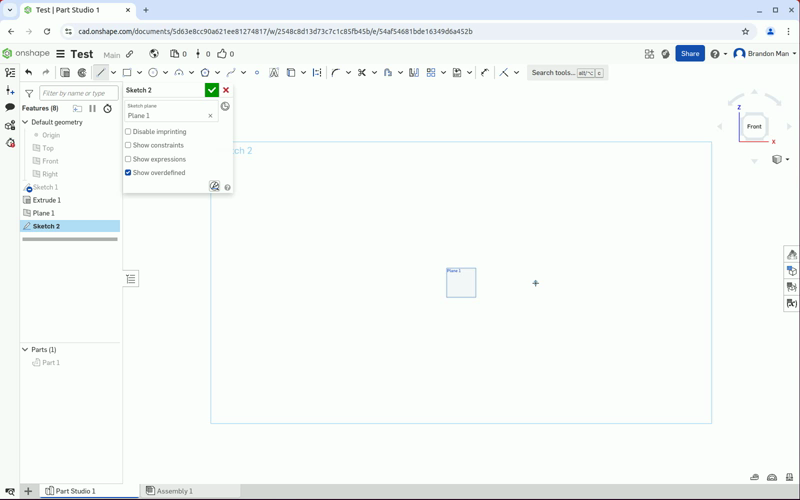
mouse_move(565, 282)
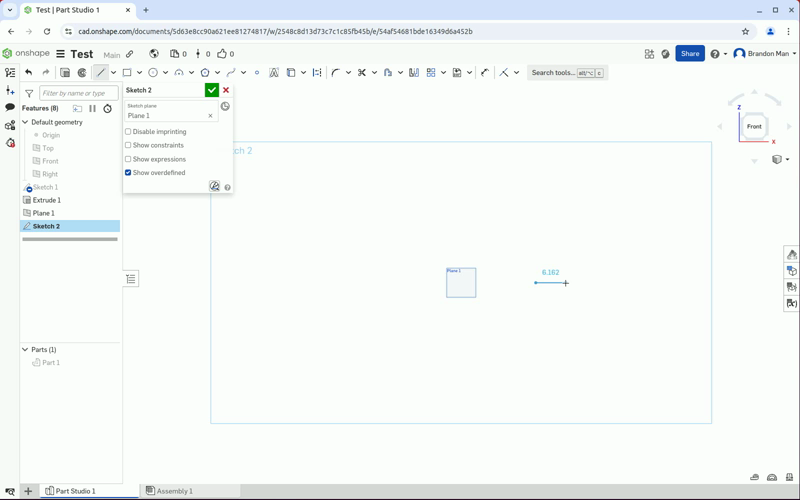
mouse_move(574, 282)
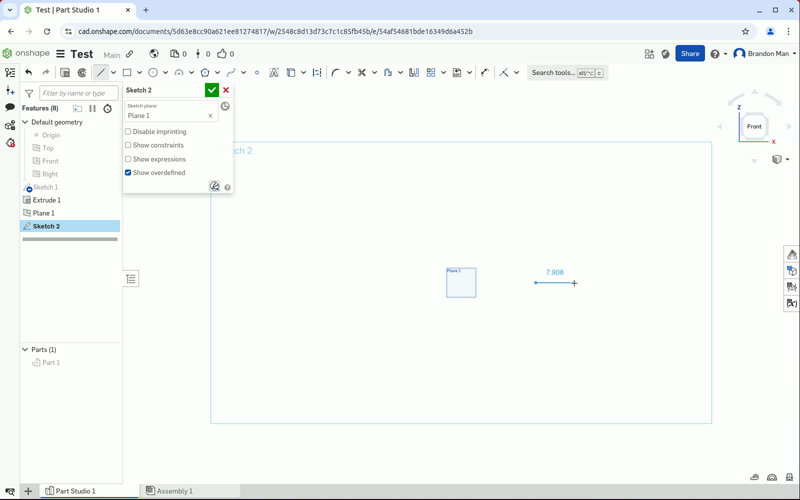
click(574, 282)
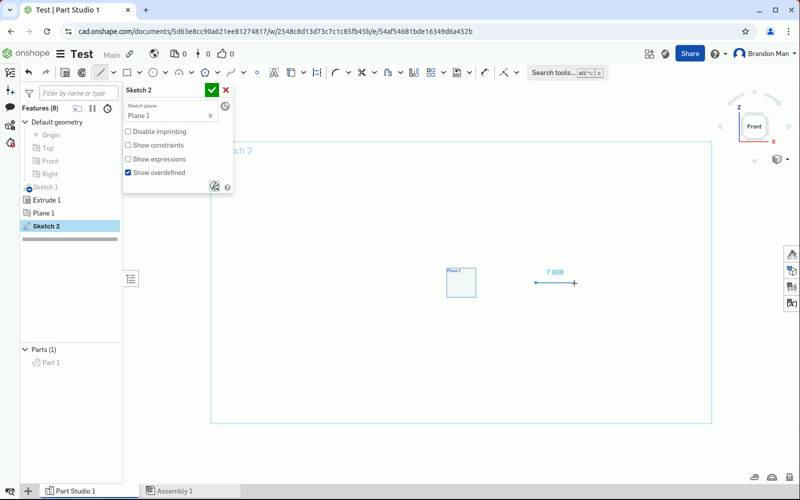
key_up(shift)
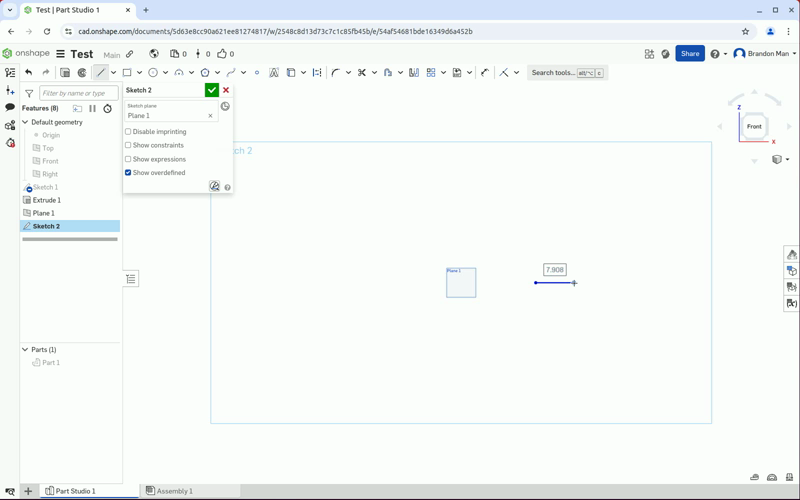
key_down(shift)
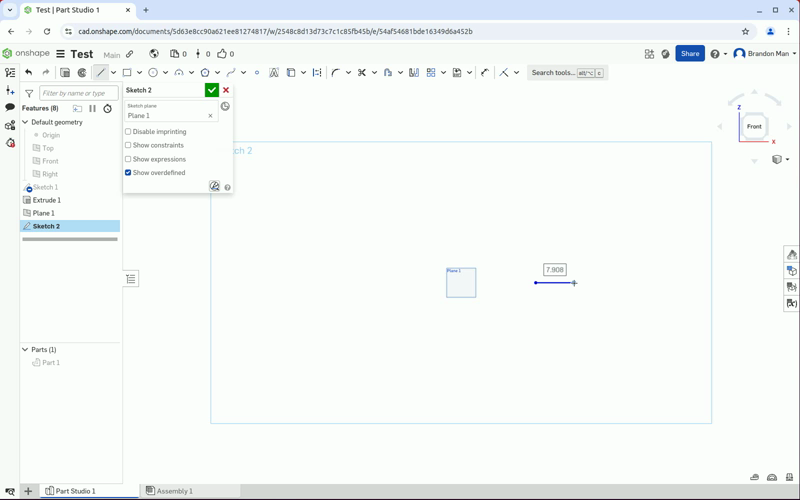
mouse_move(589, 282)
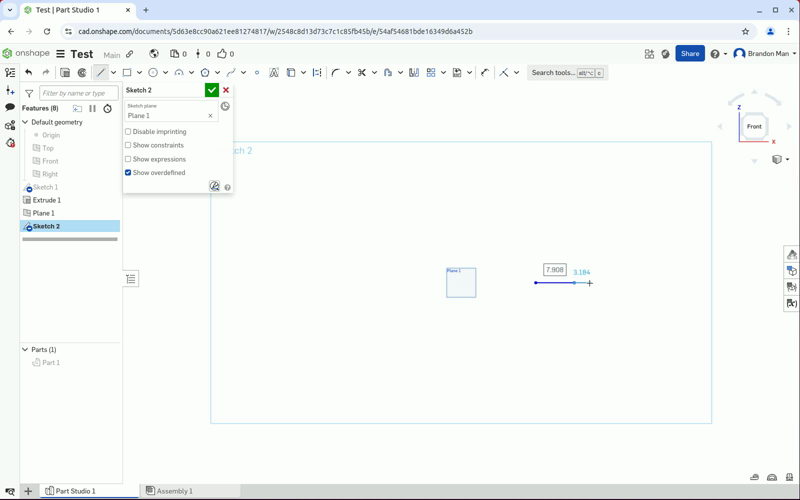
mouse_move(574, 244)
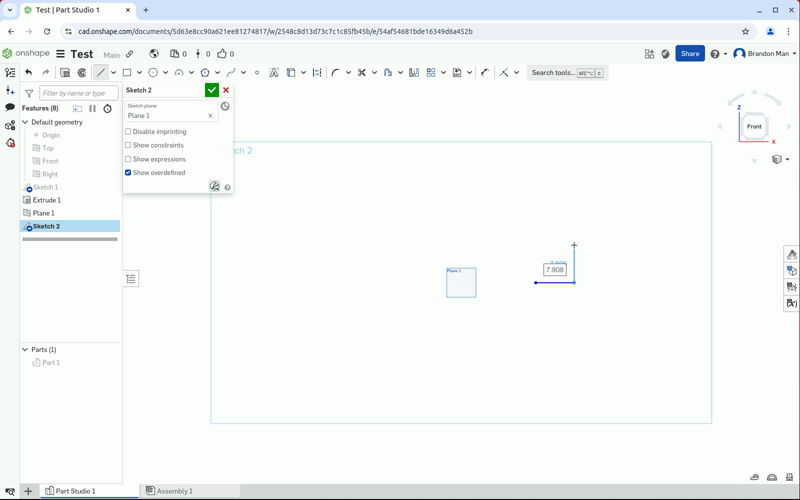
click(574, 244)
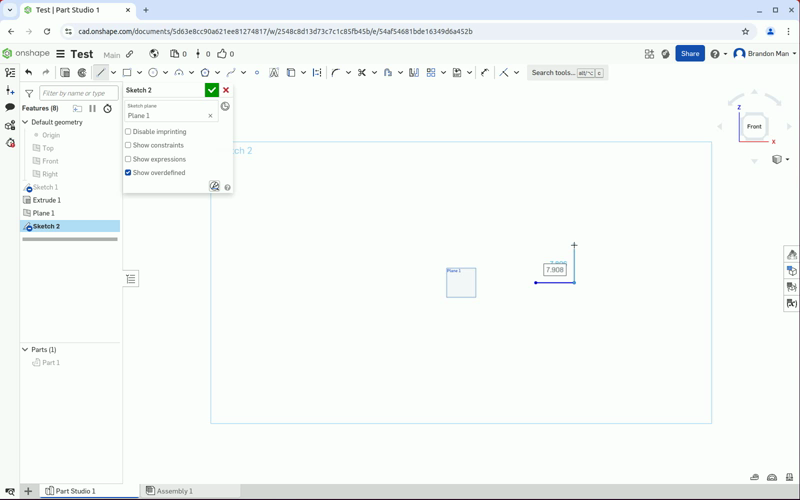
key_up(shift)
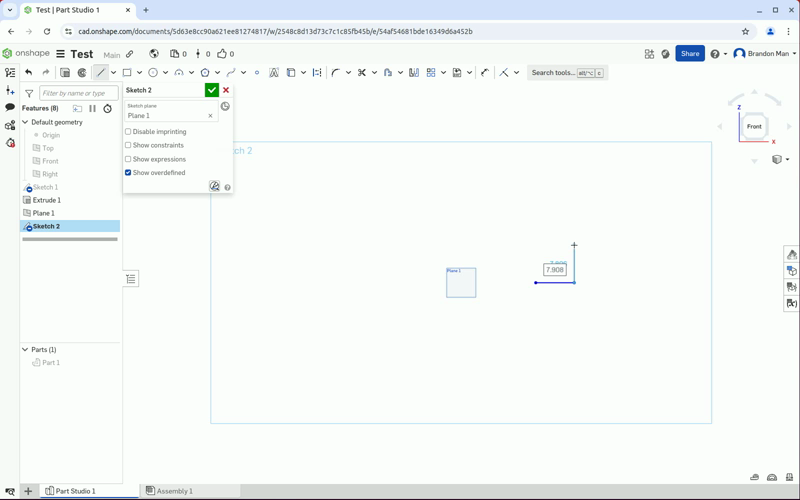
key_down(shift)
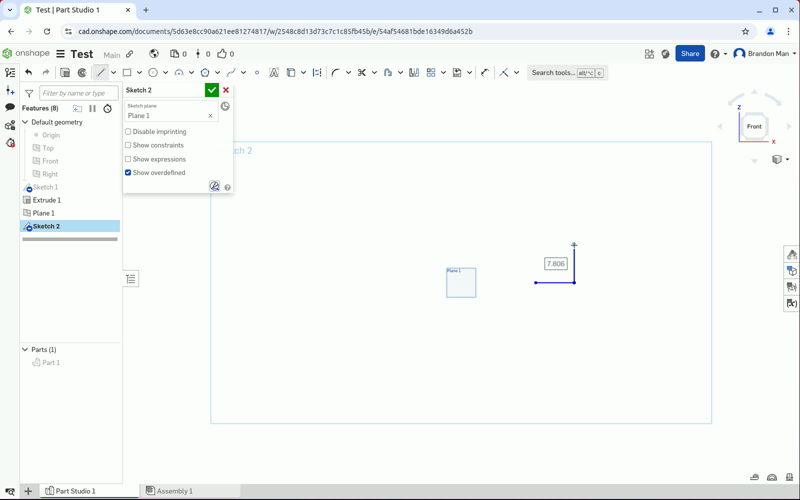
mouse_move(589, 244)
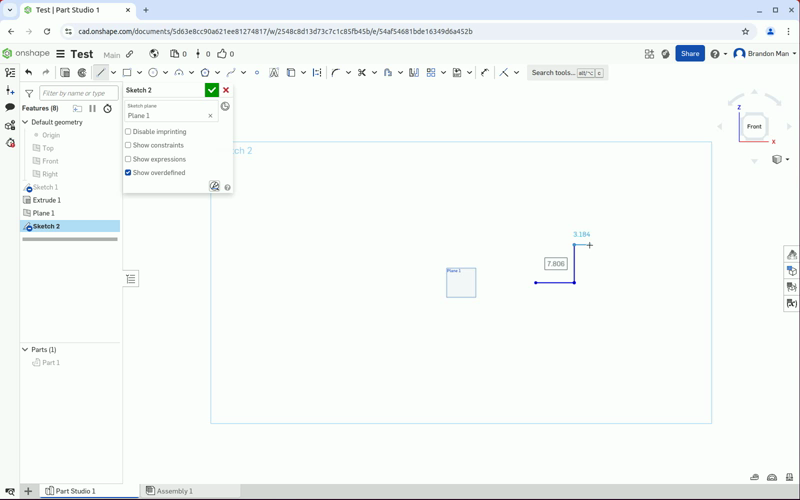
mouse_move(535, 244)
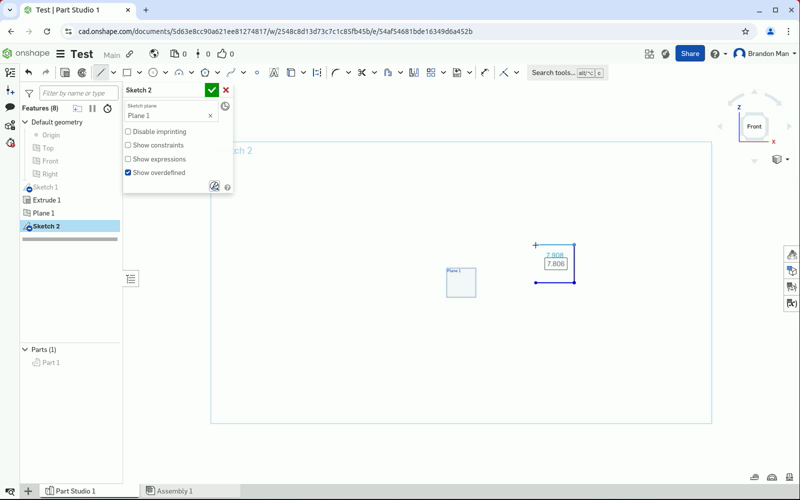
click(535, 244)
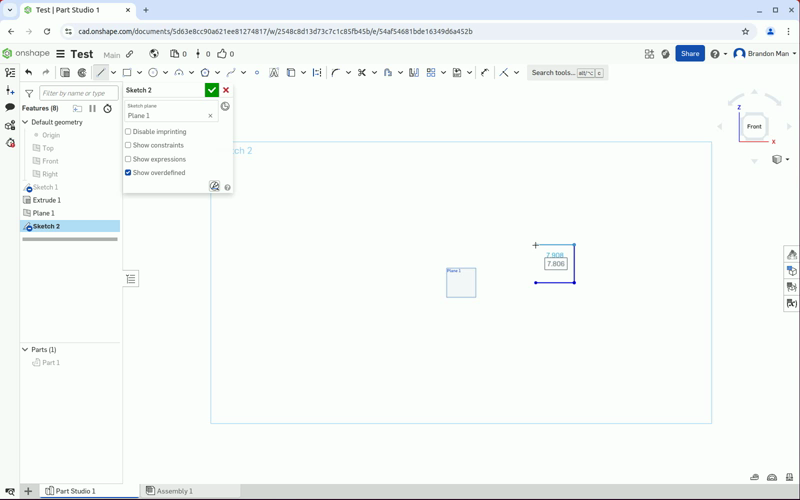
key_up(shift)
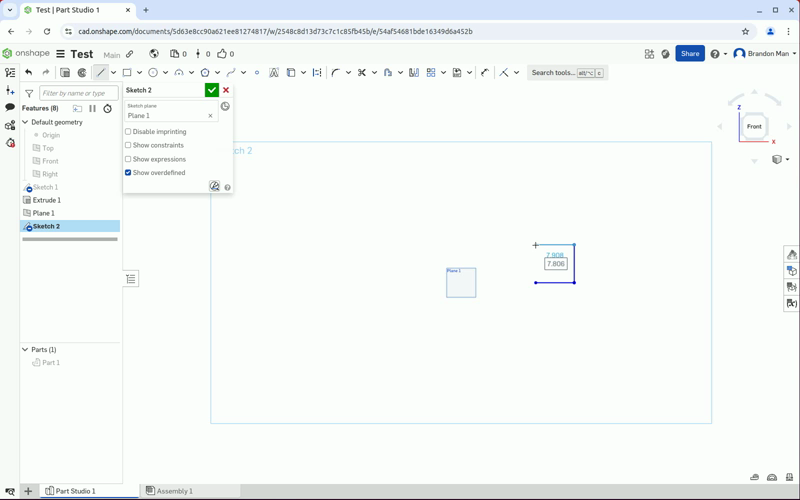
mouse_move(565, 244)
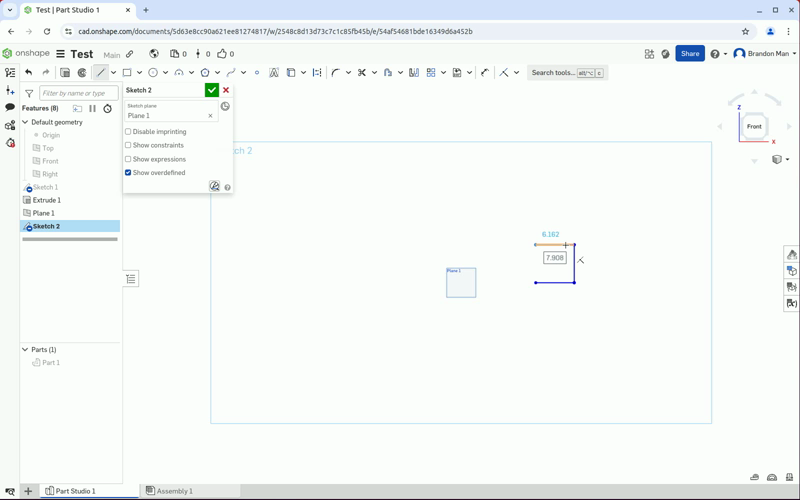
key_down(shift)
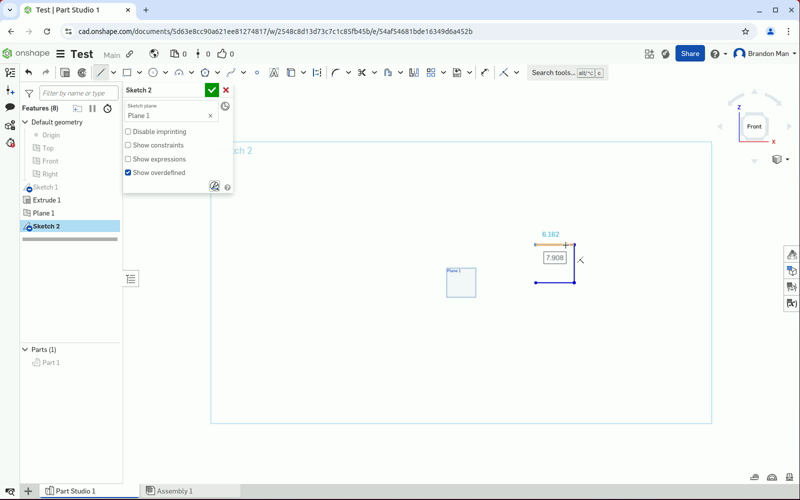
mouse_move(535, 282)
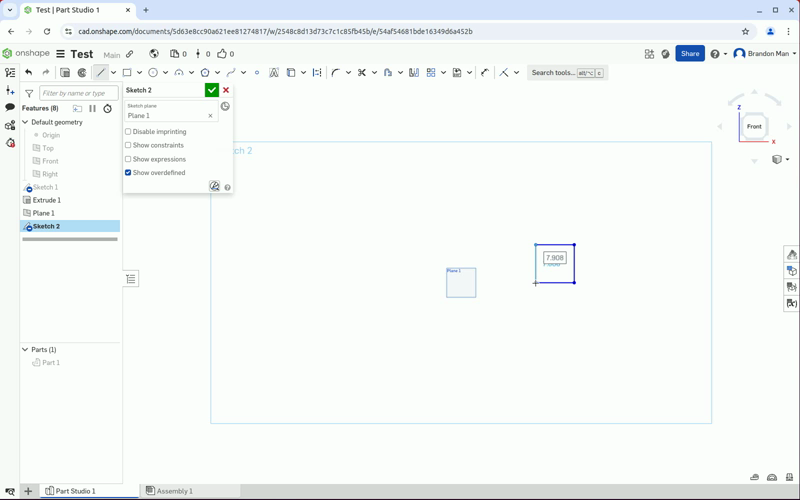
key_up(shift)
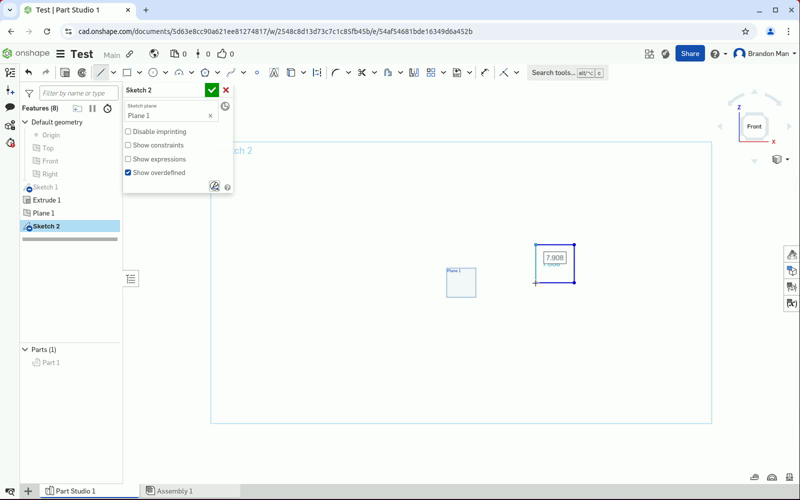
click(535, 282)
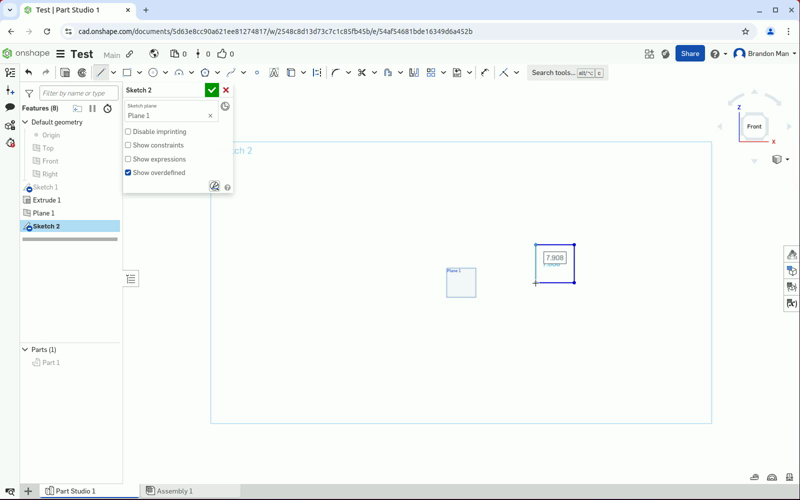
key(esc)
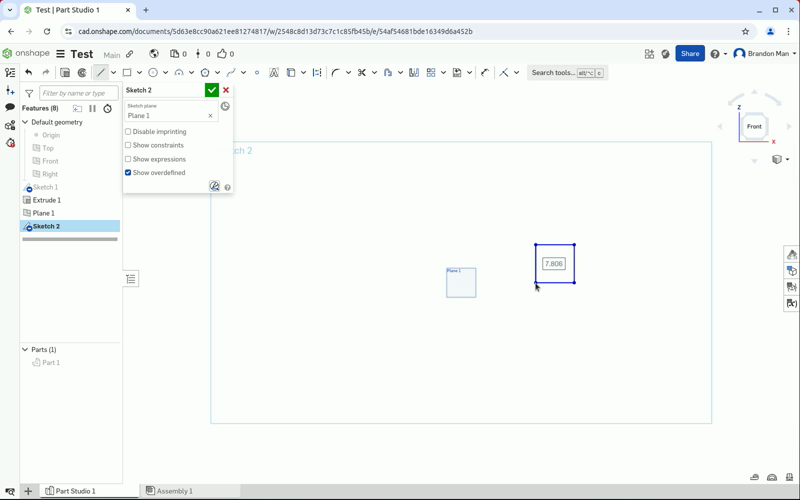
mouse_move(555, 269)
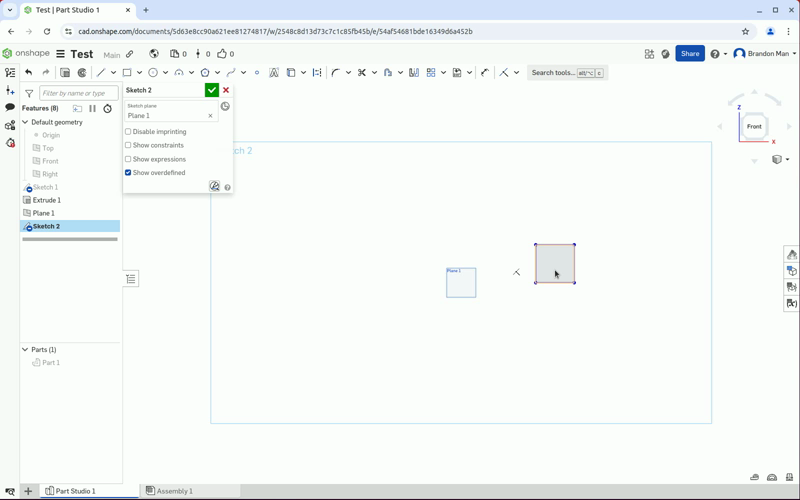
scroll(6)
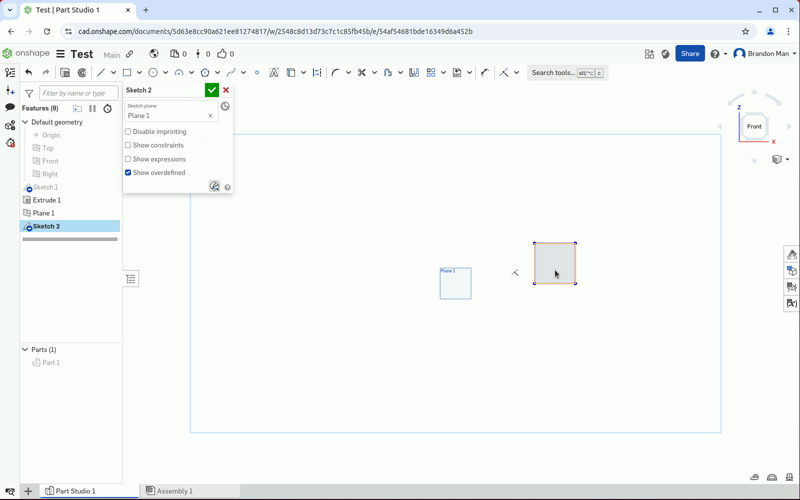
scroll(6)
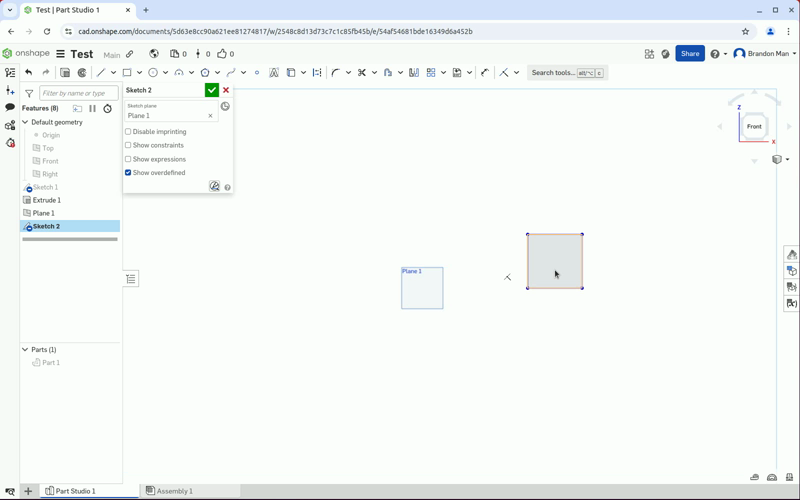
scroll(6)
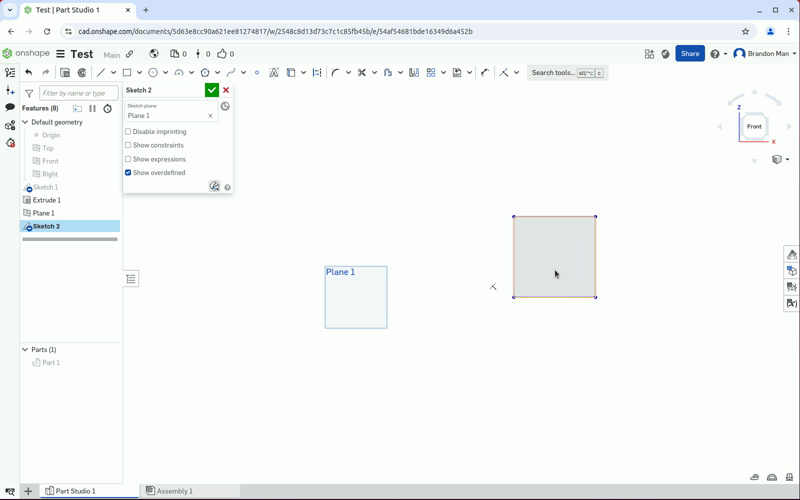
scroll(6)
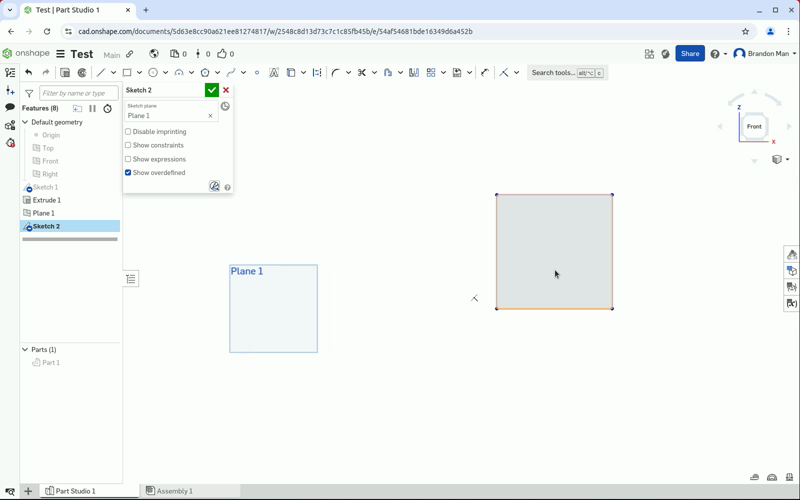
scroll(6)
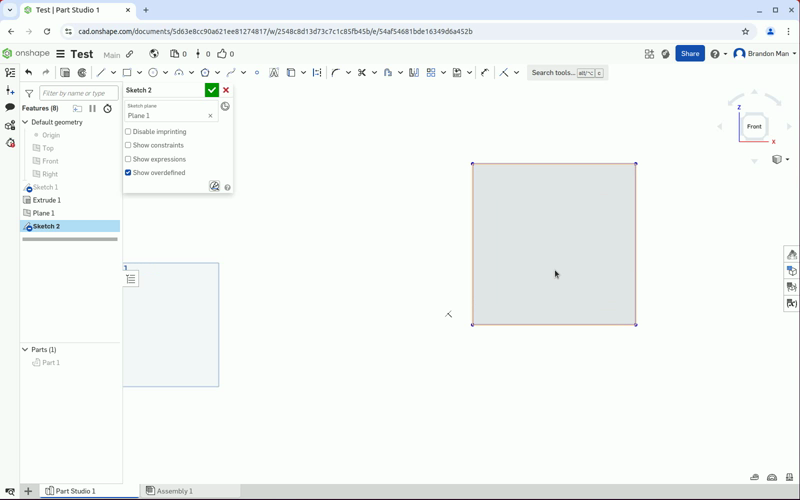
scroll(6)
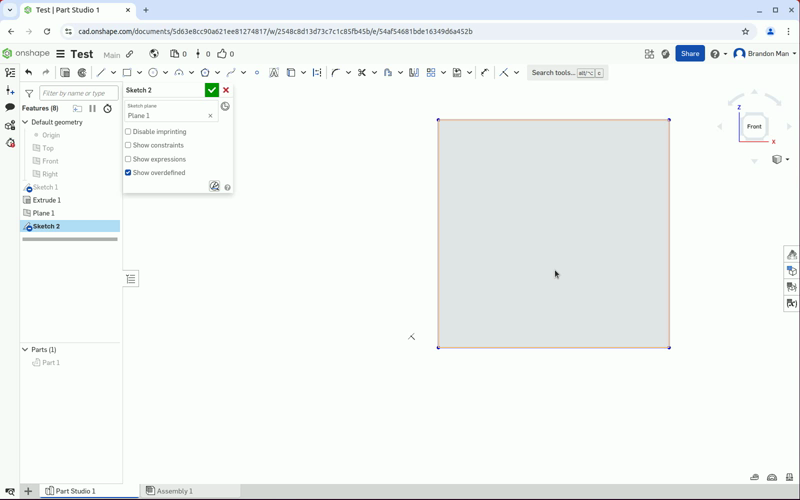
scroll(6)
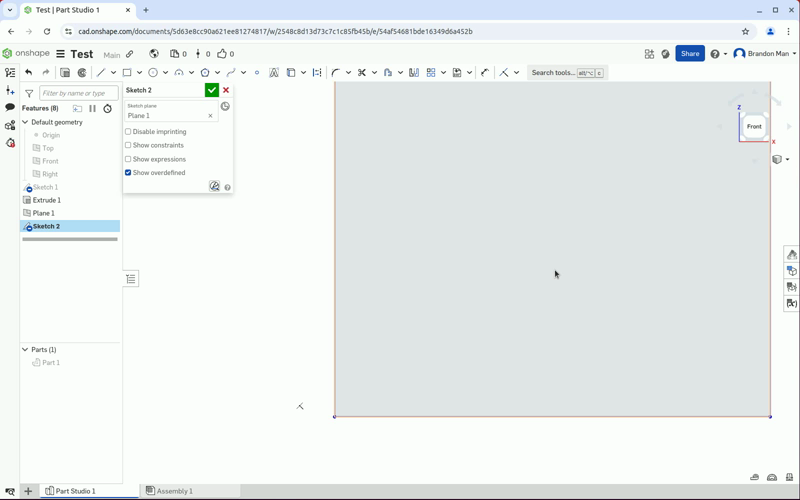
click(555, 269)
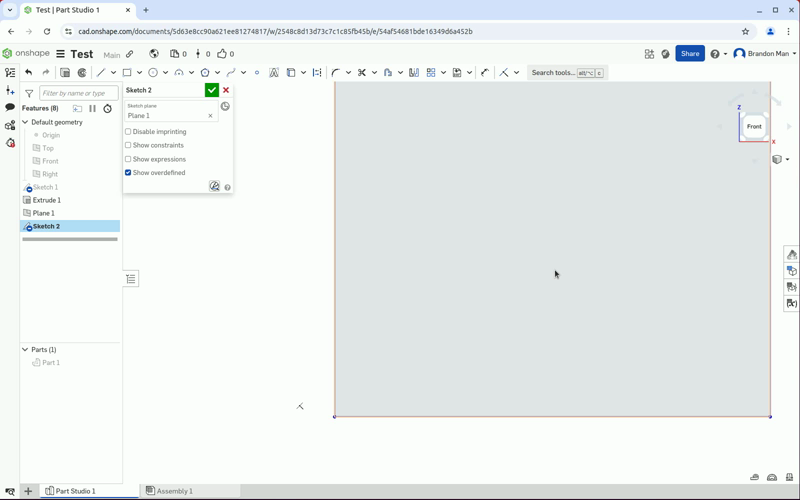
scroll(-6)
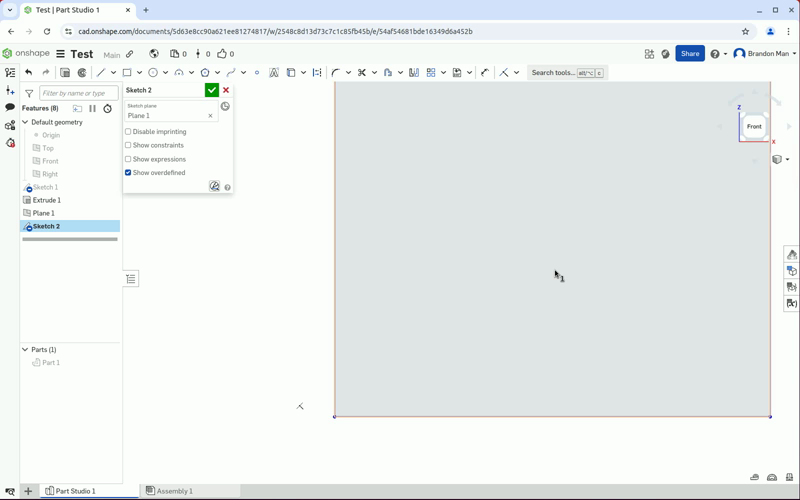
scroll(-6)
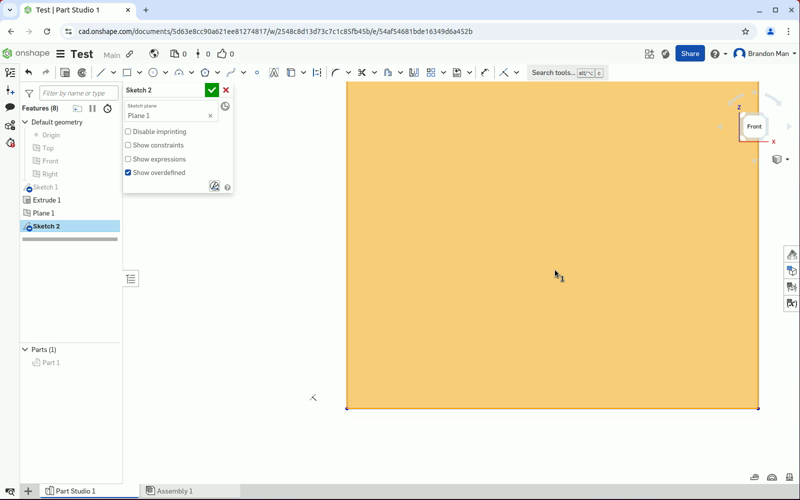
scroll(-6)
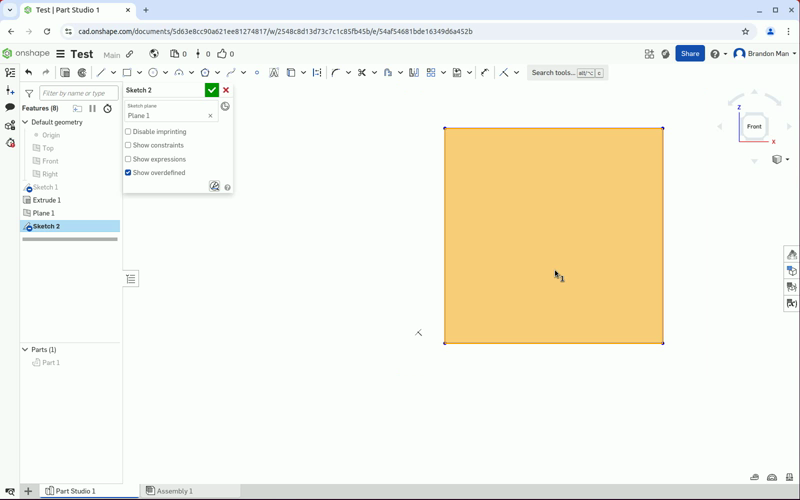
scroll(-6)
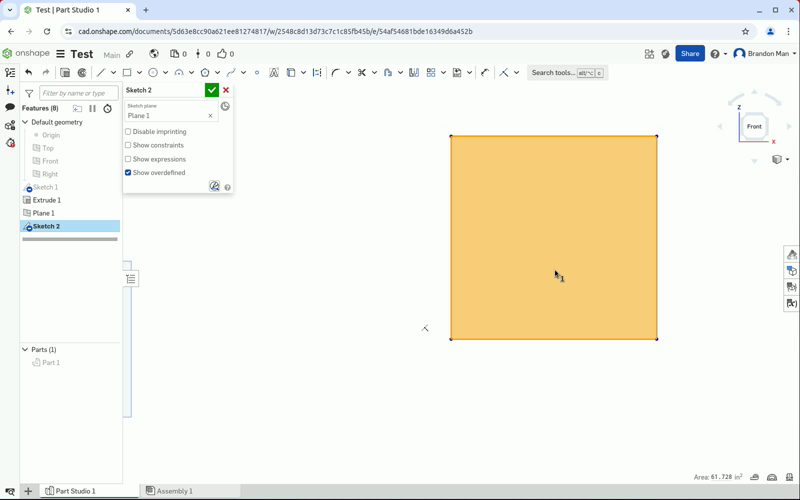
scroll(-6)
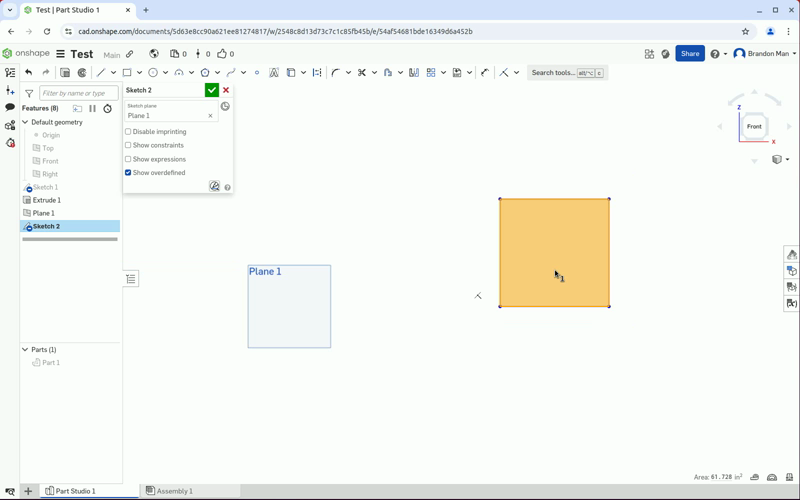
scroll(-6)
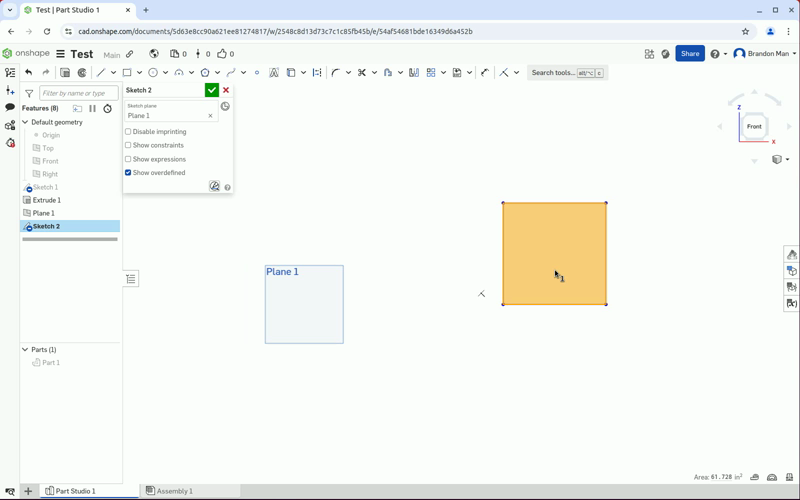
scroll(-6)
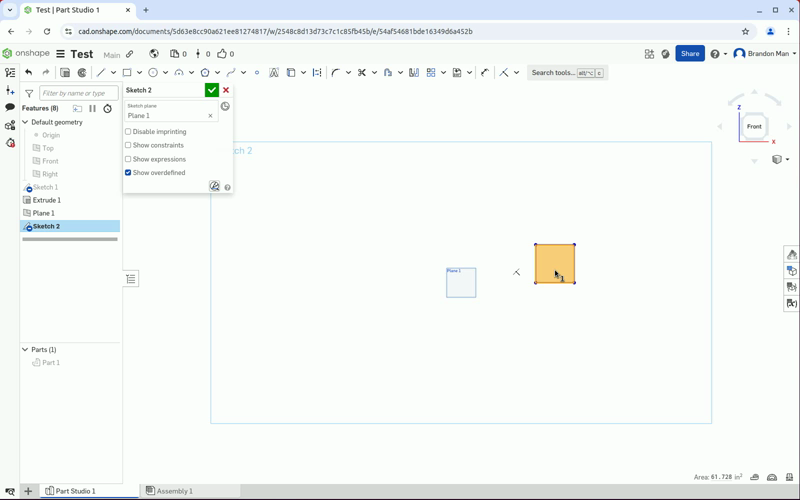
mouse_move(73, 352)
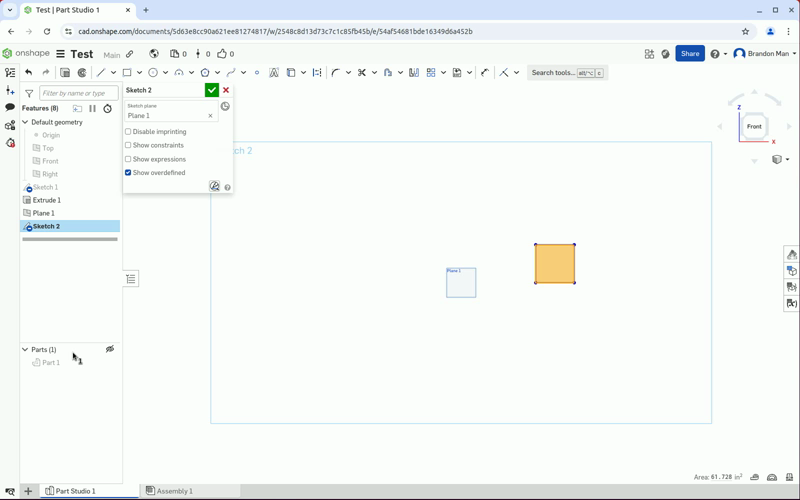
key(shift+y)
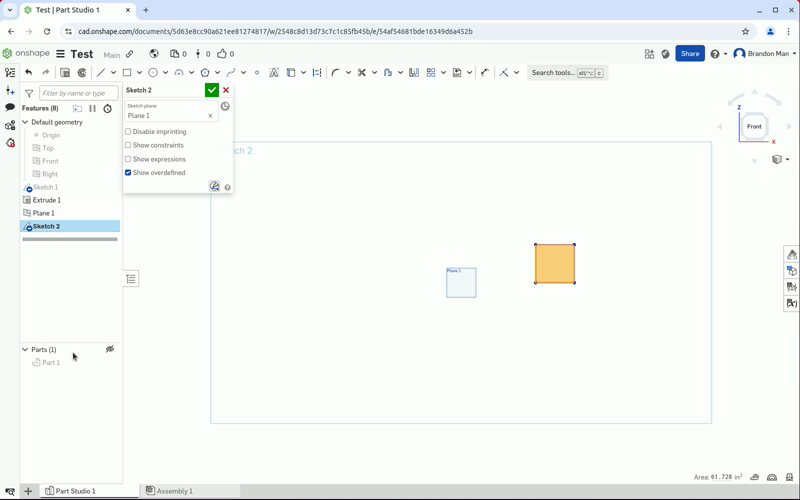
key(shift+e)
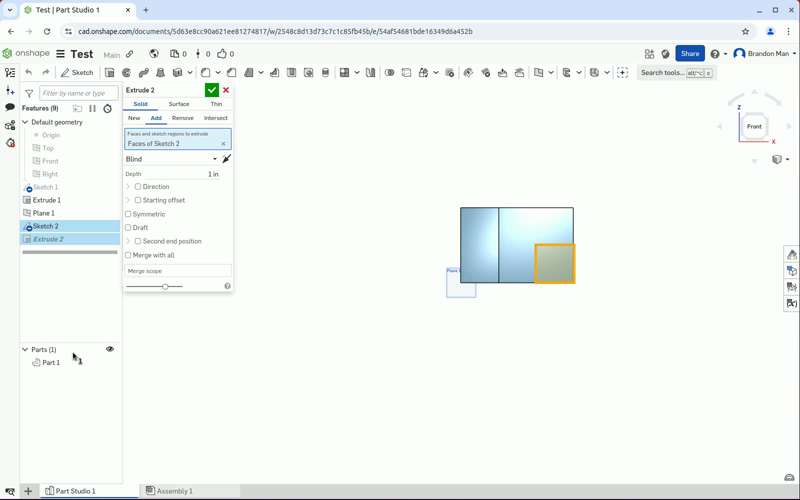
mouse_move(143, 106)
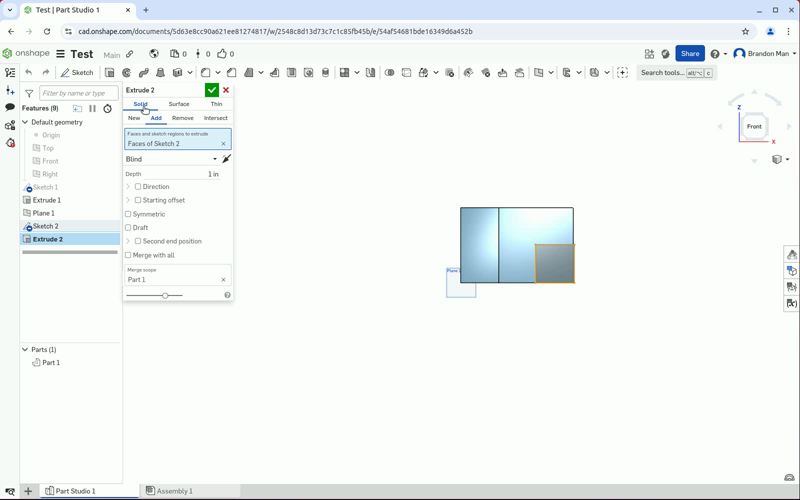
click(143, 106)
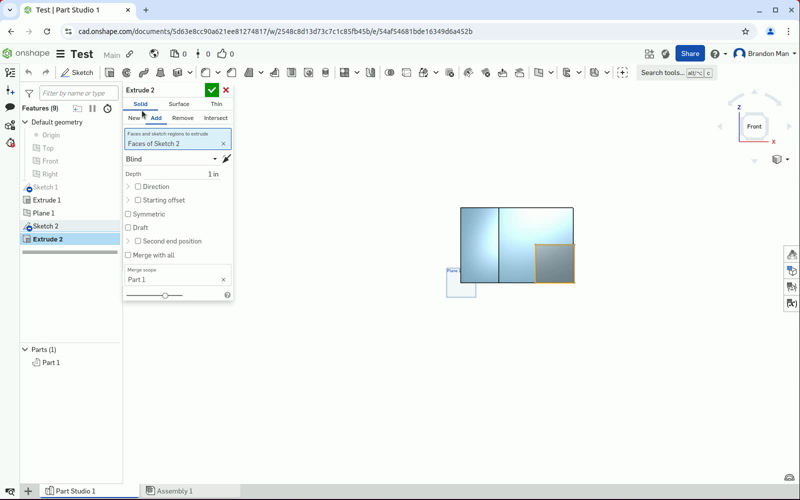
mouse_move(137, 120)
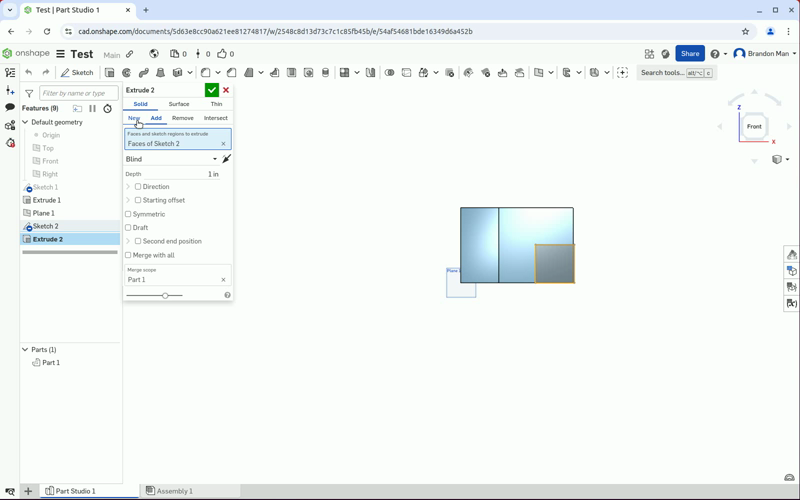
click(137, 120)
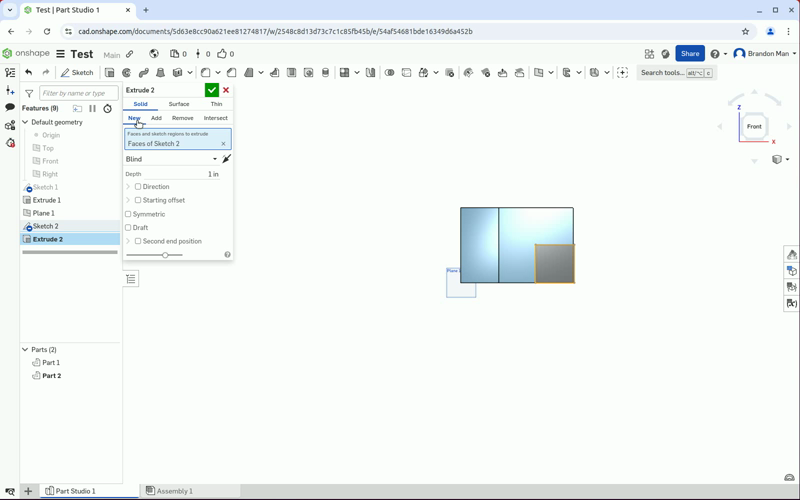
key(tab, 4)
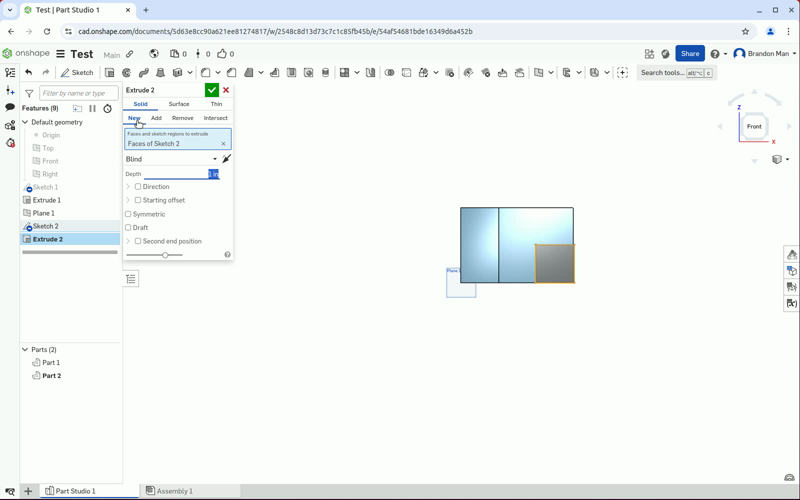
text(3.851)
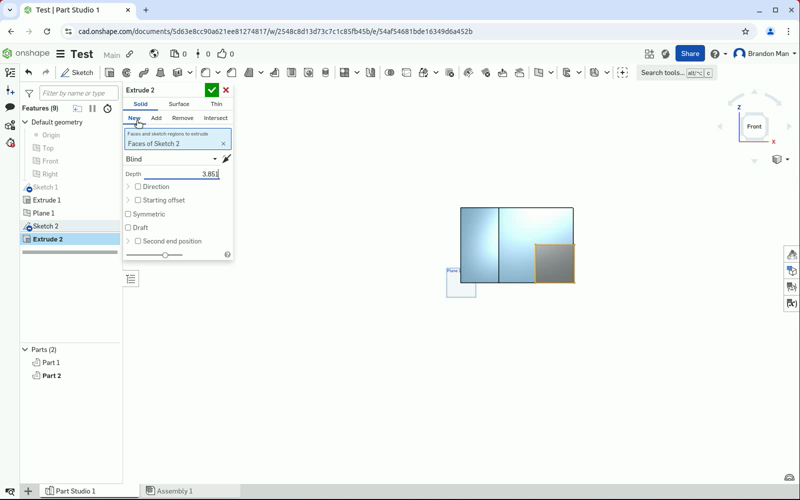
key(enter)
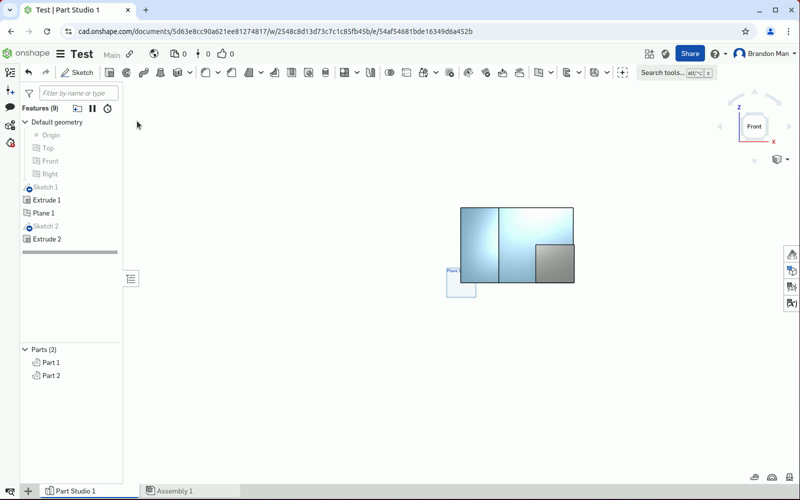
key(shift+h)
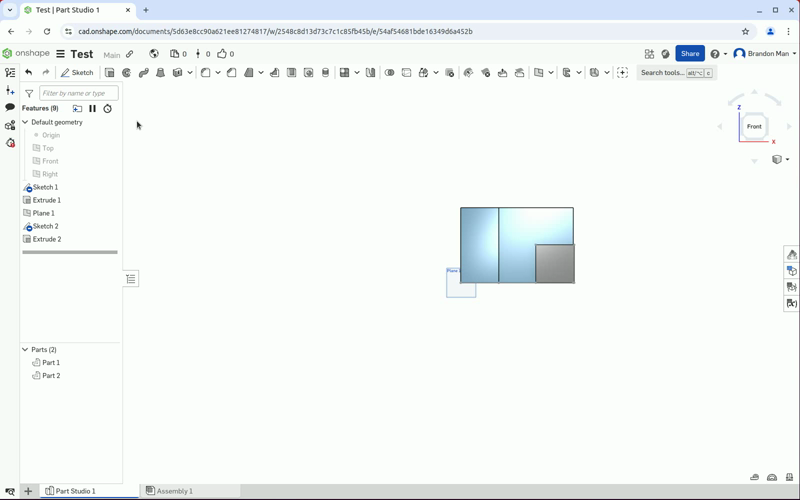
key(shift+h)
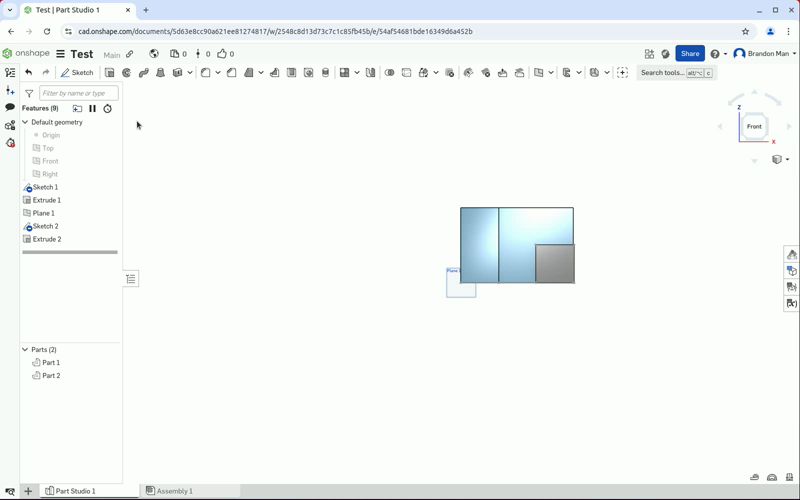
key(shift+7)
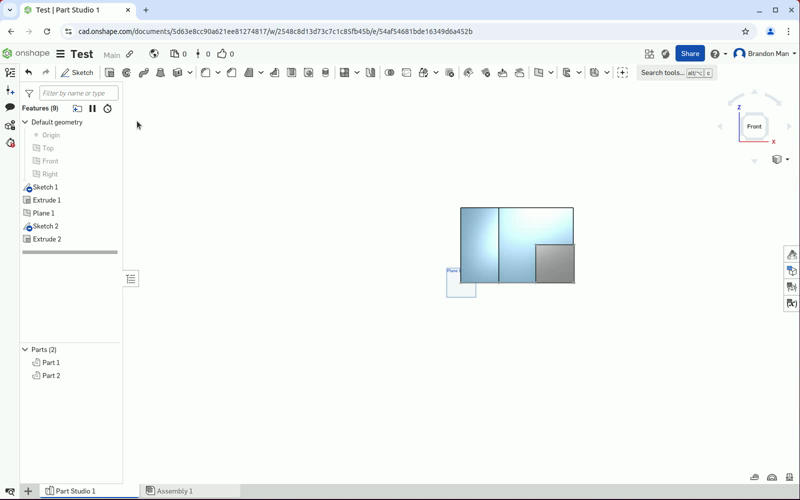
key(left, 2)
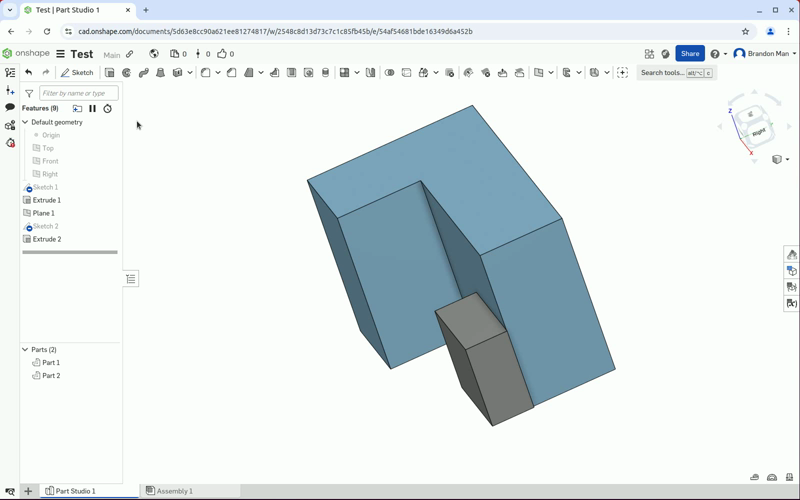
key(down, 2)
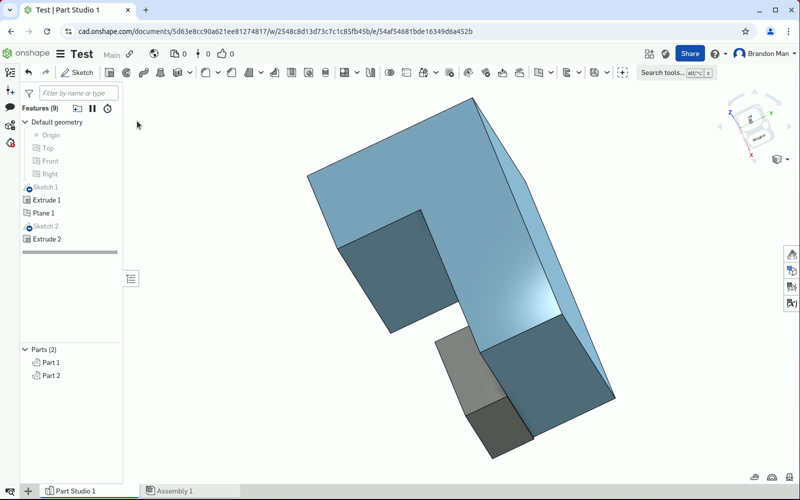
key(up, 2)
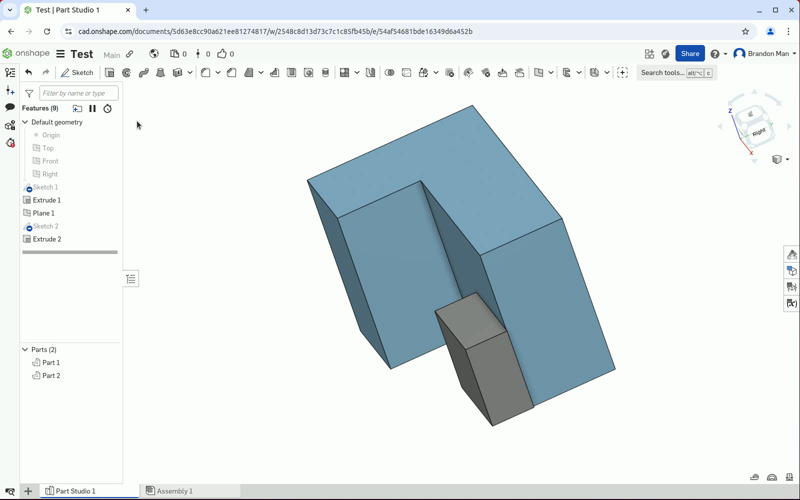
key(right, 2)
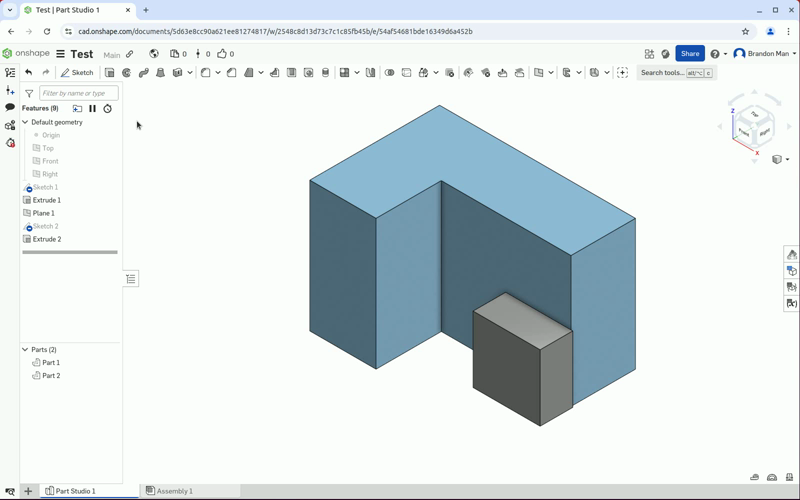
mouse_move(73, 189)
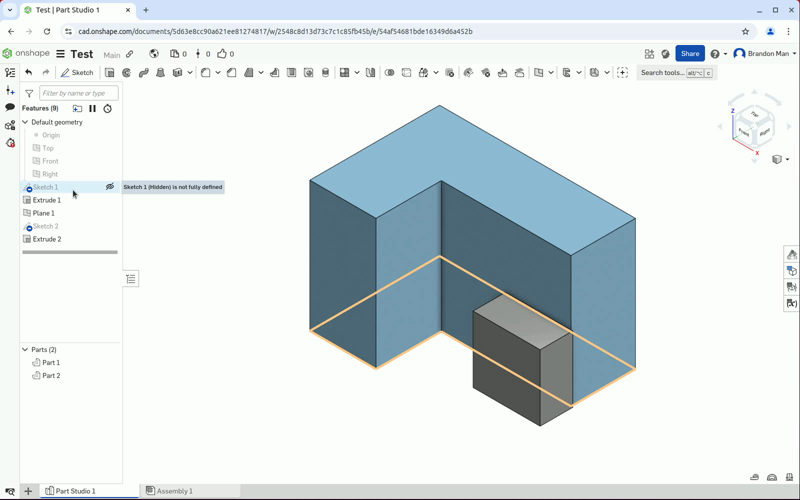
click(73, 189)